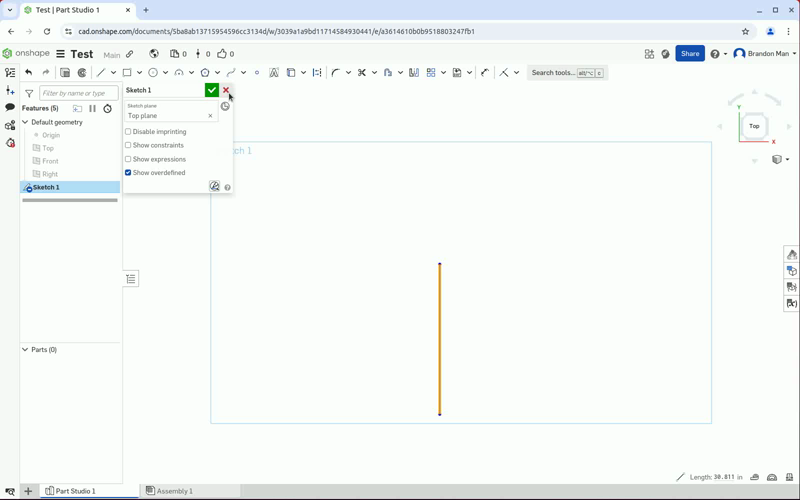
key(shift+h)
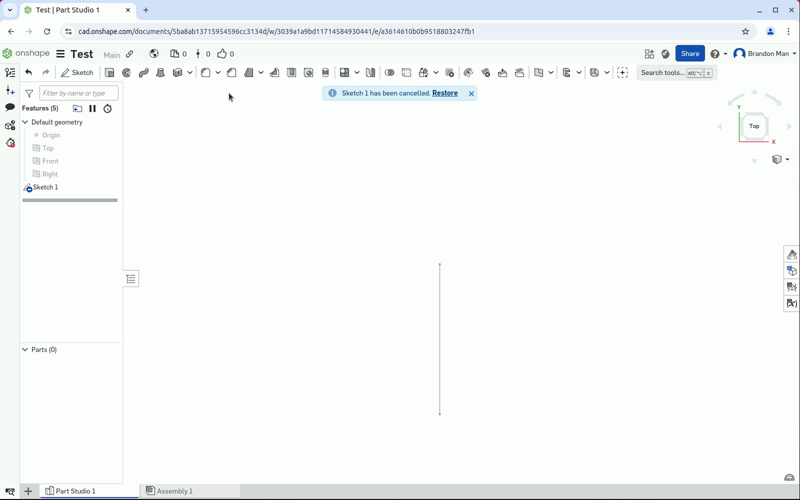
mouse_move(73, 352)
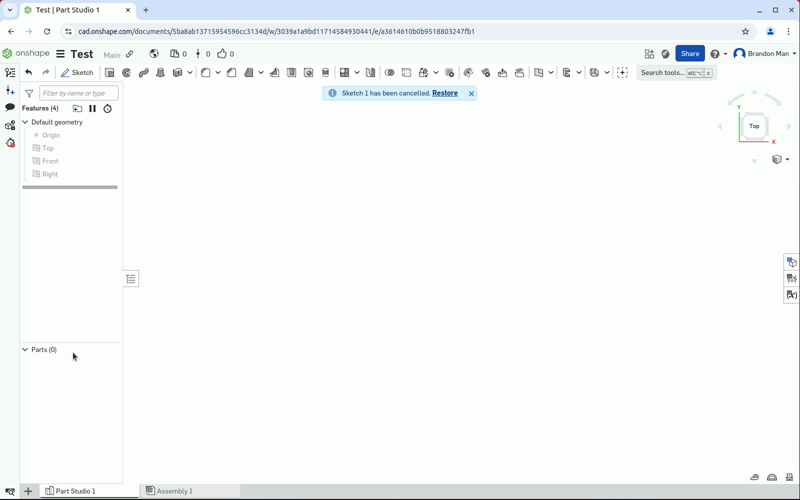
key(y)
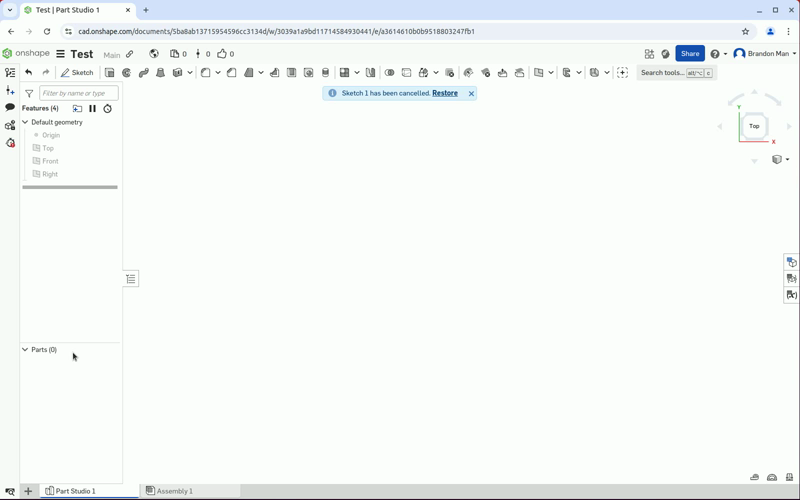
key(shift+p)
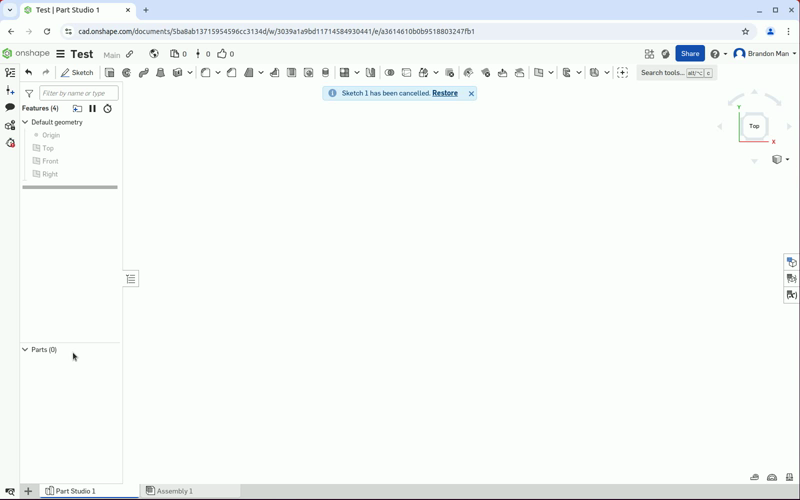
key(space)
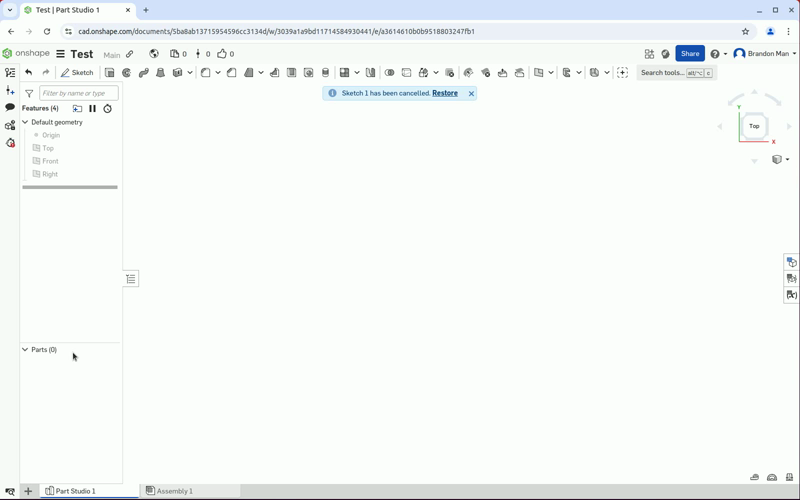
key_down(shift)
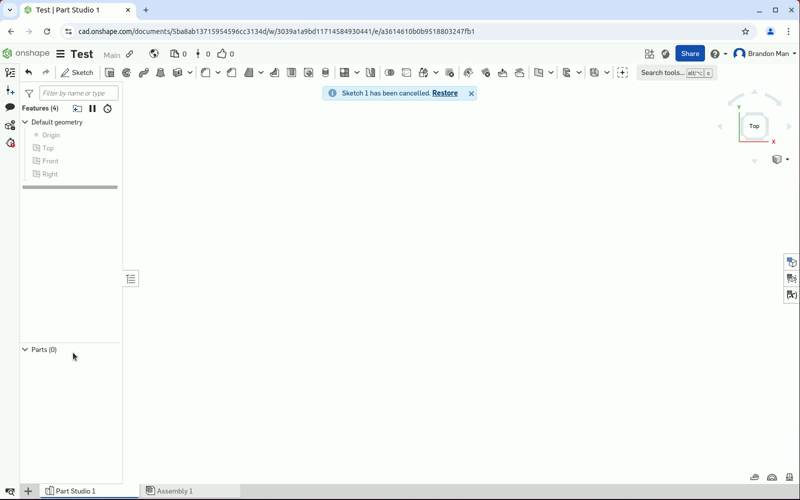
key(up)
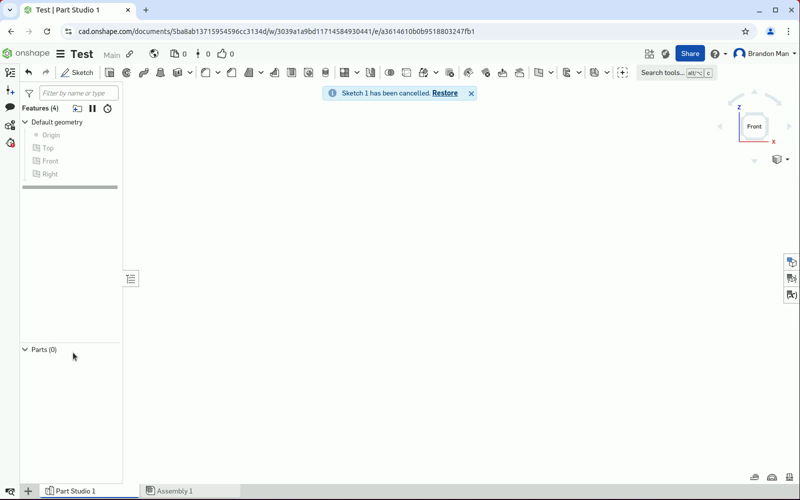
key_up(shift)
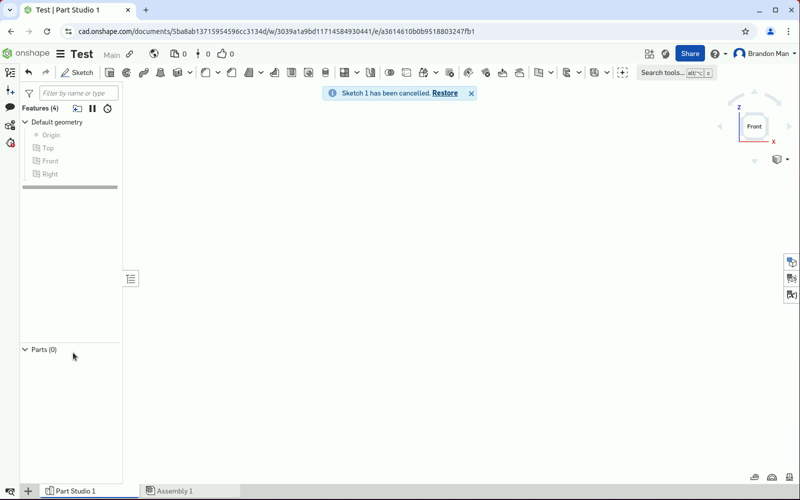
mouse_move(73, 352)
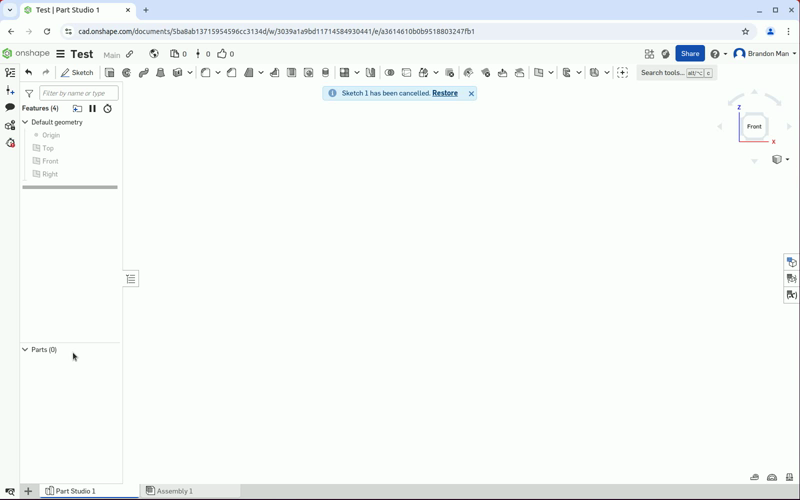
key(shift+y)
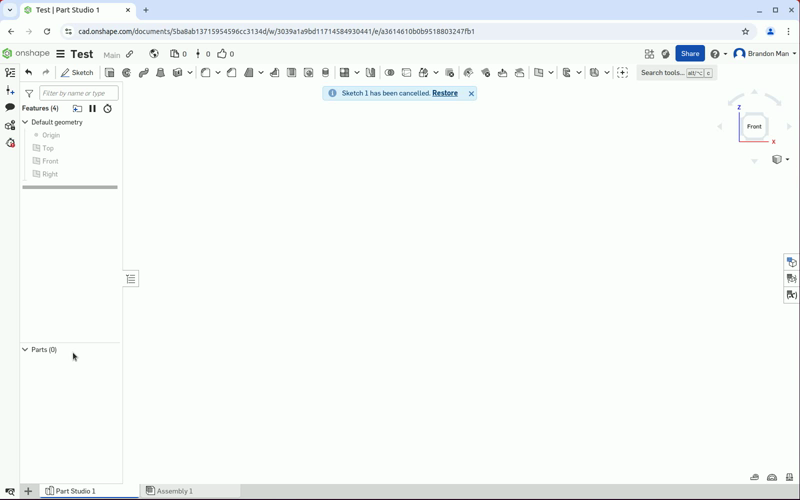
key(shift+s)
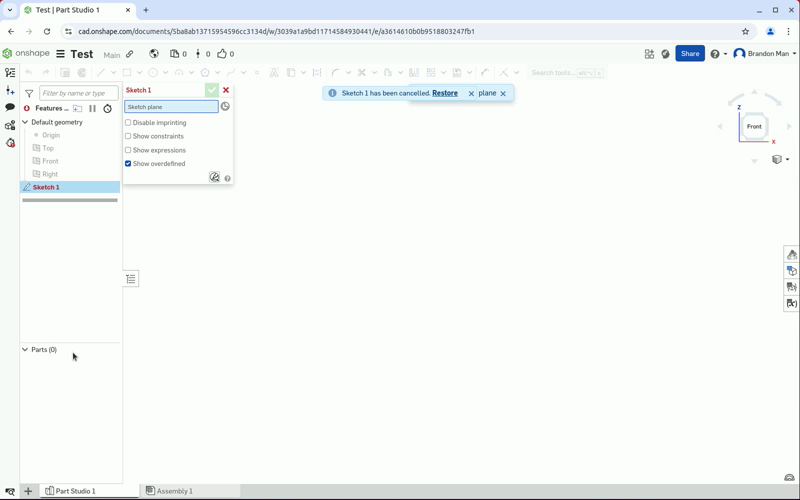
mouse_move(73, 163)
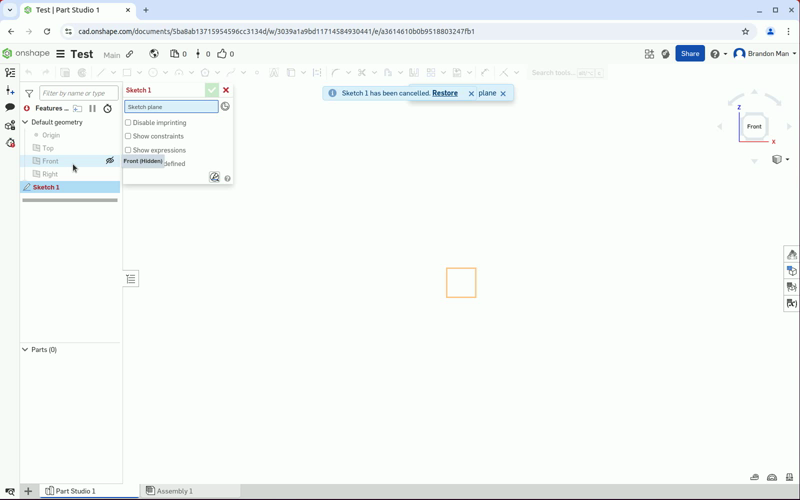
click(73, 163)
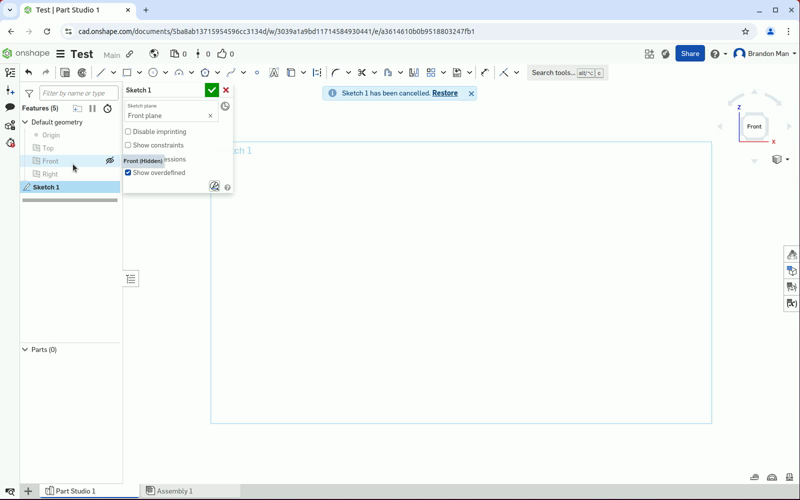
mouse_move(73, 352)
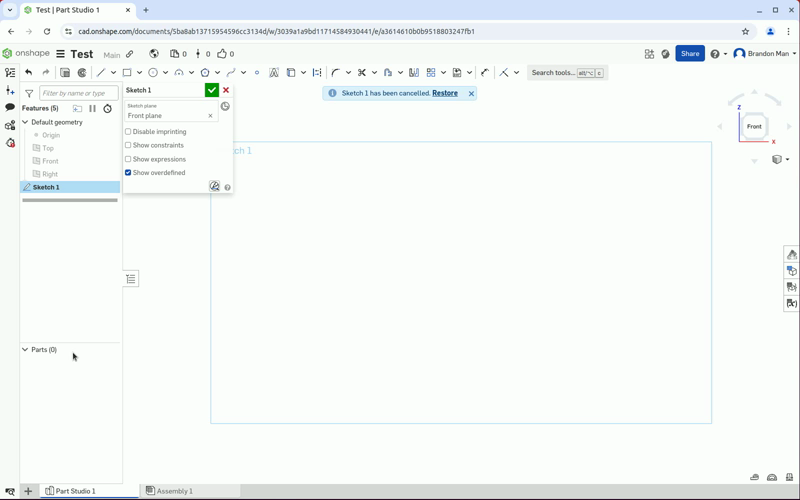
key(y)
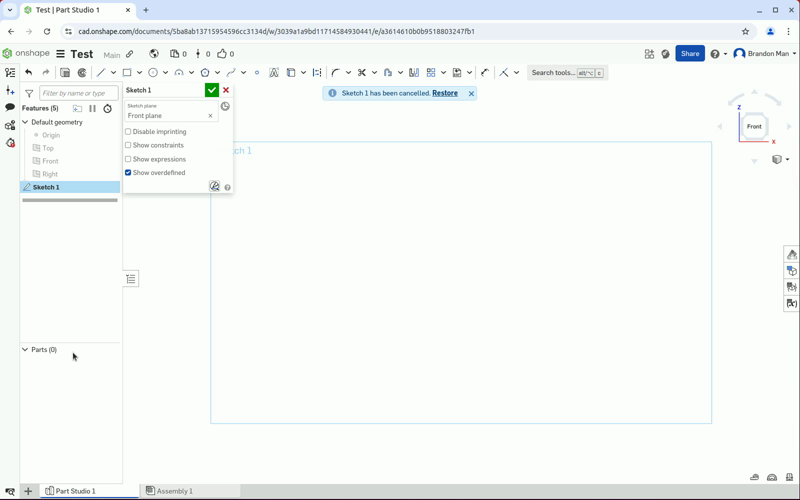
key(l)
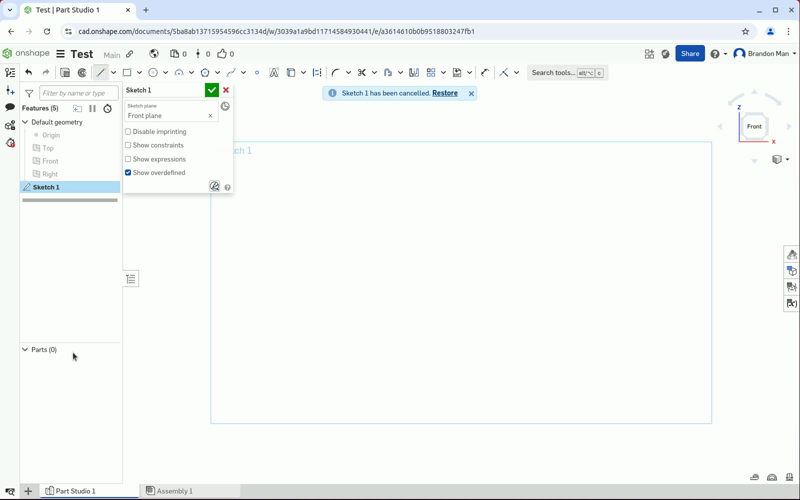
key_down(shift)
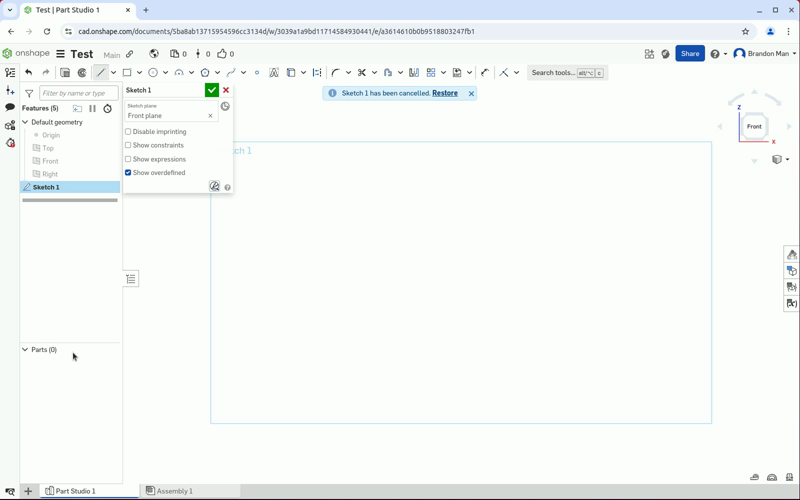
mouse_move(399, 292)
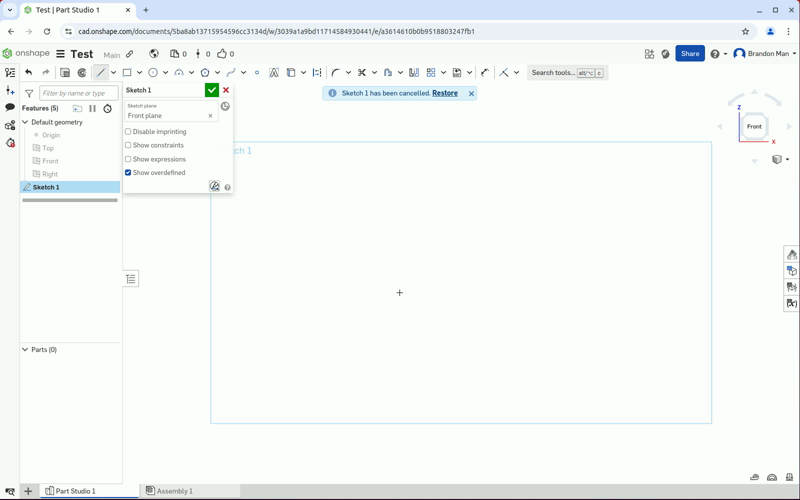
click(399, 292)
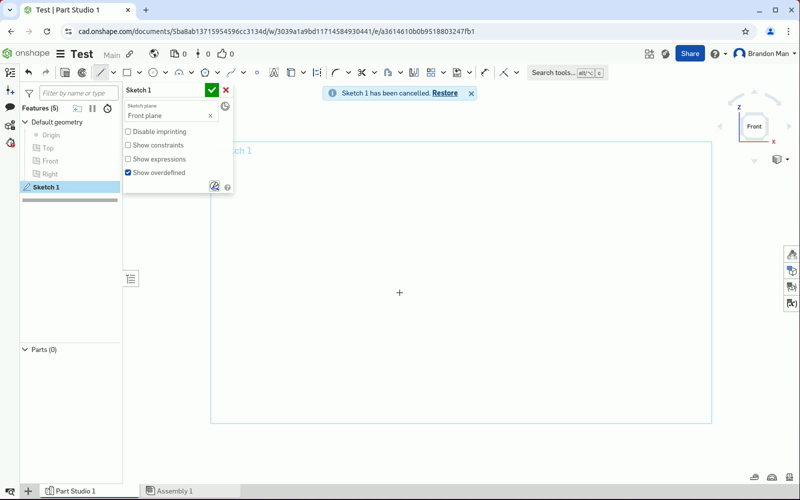
key_up(shift)
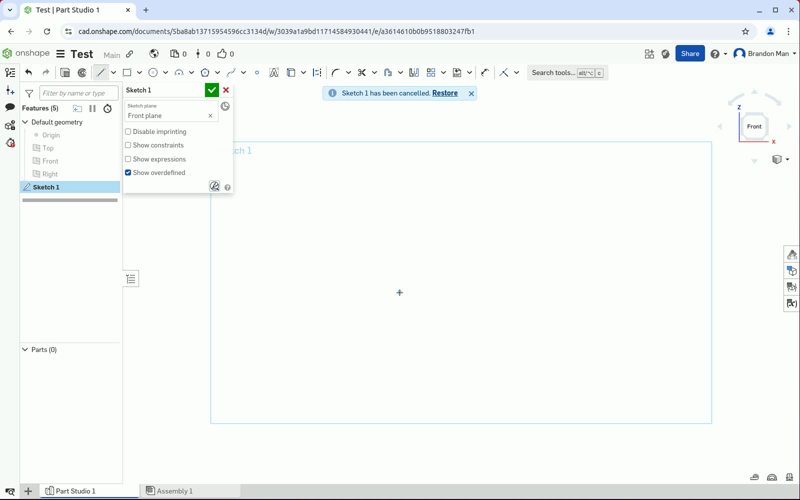
key_down(shift)
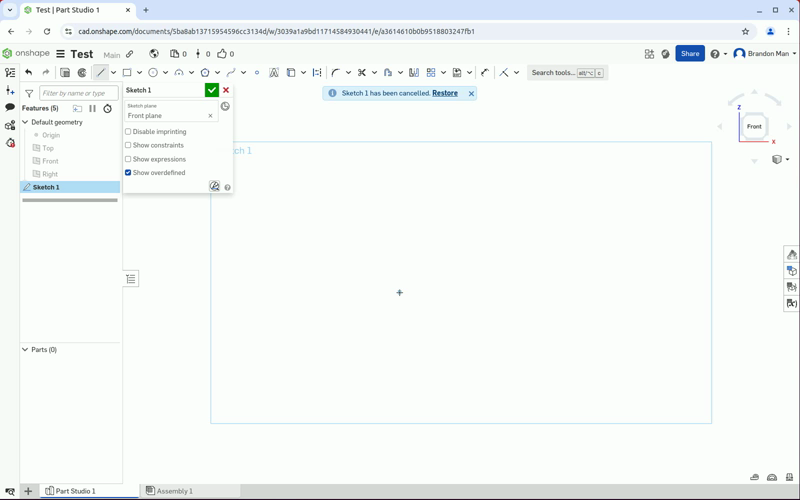
mouse_move(521, 292)
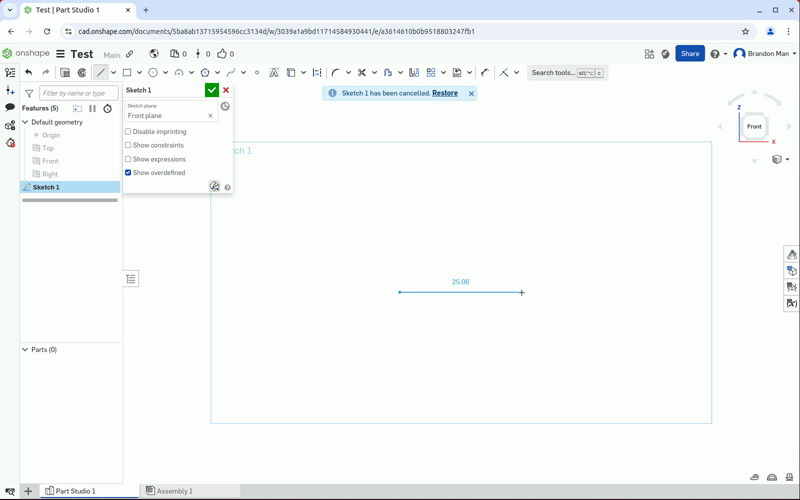
click(521, 292)
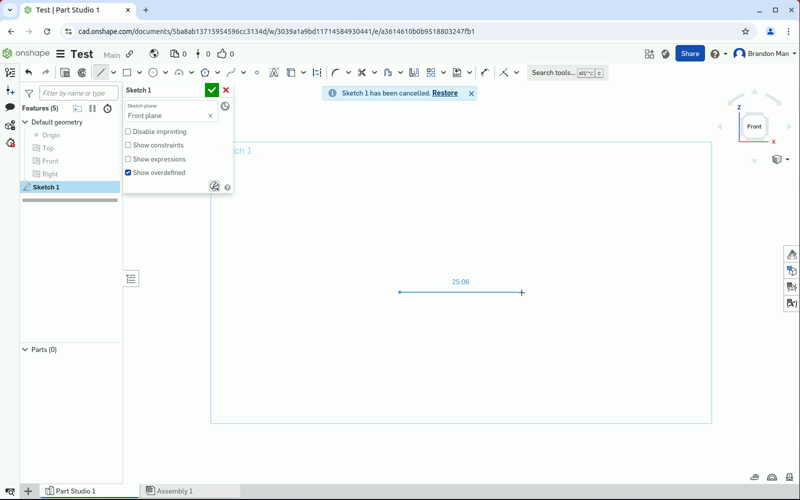
key_up(shift)
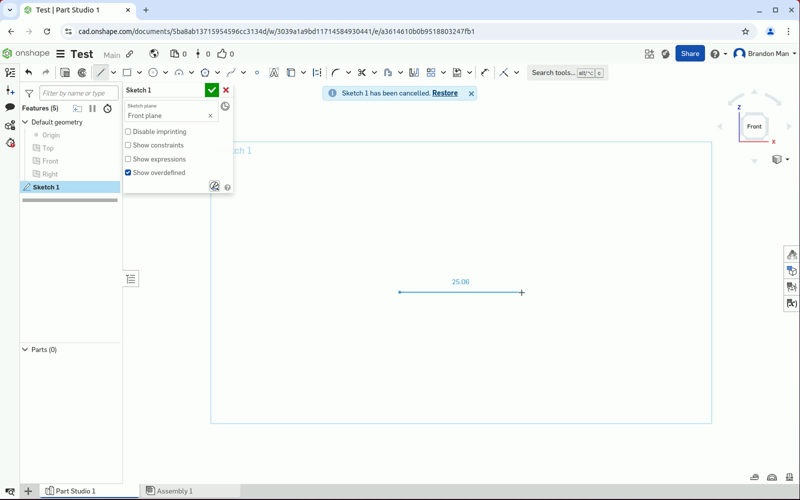
key_down(shift)
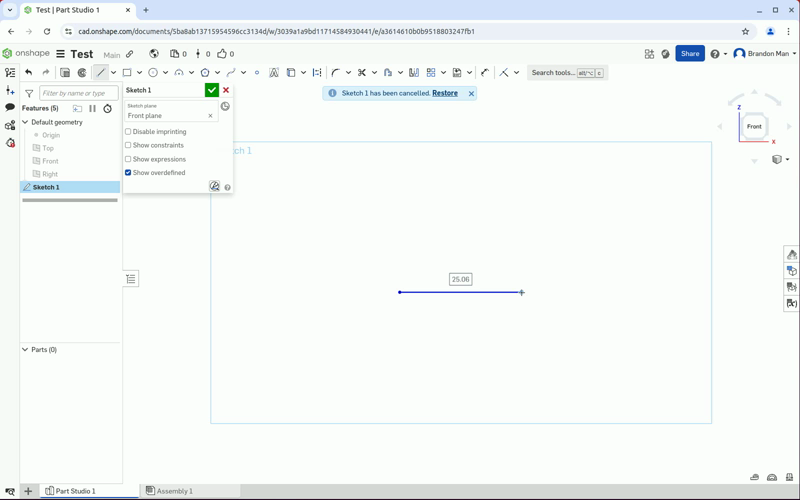
mouse_move(551, 292)
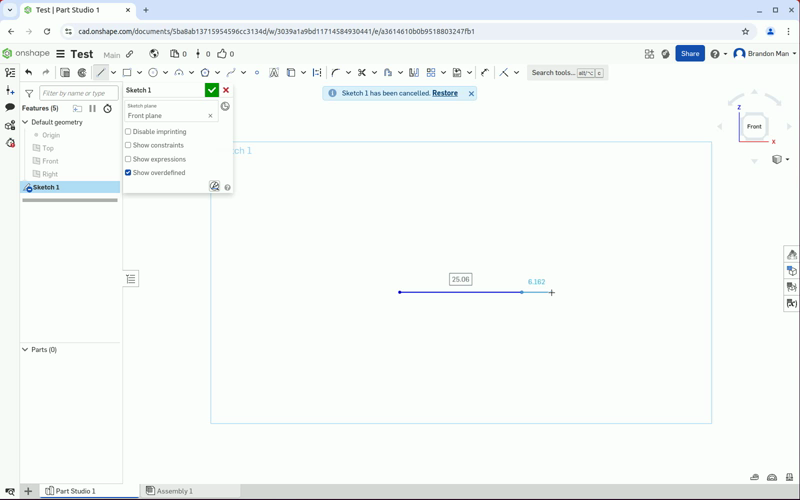
mouse_move(521, 274)
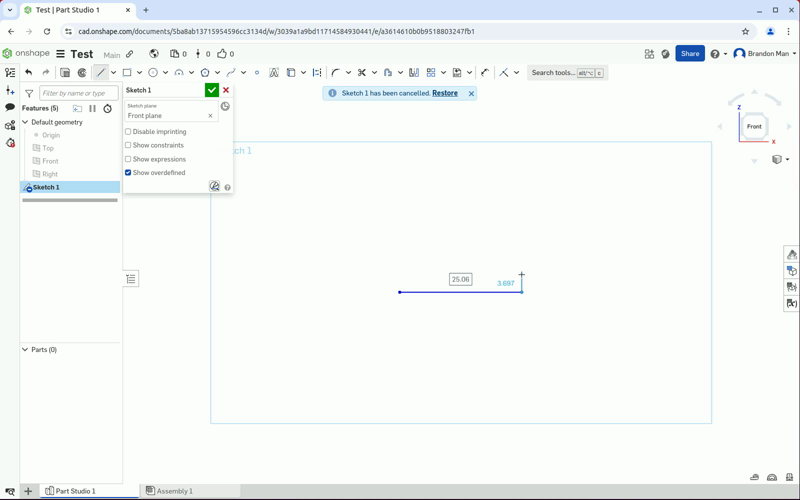
click(521, 274)
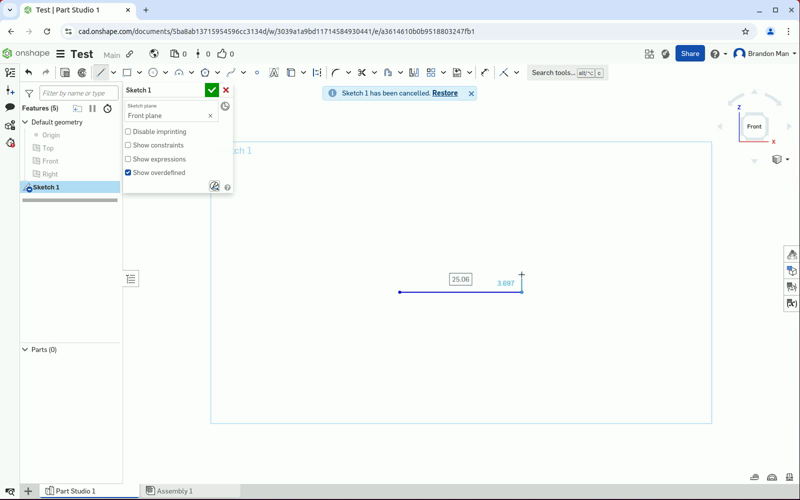
key_up(shift)
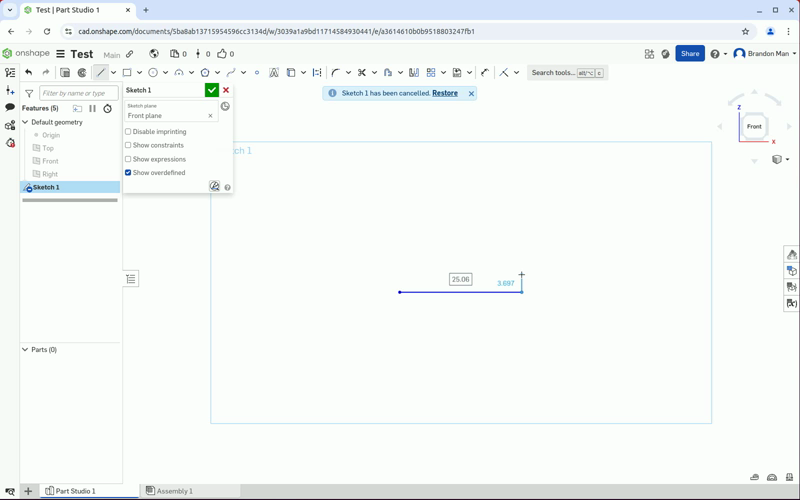
key_down(shift)
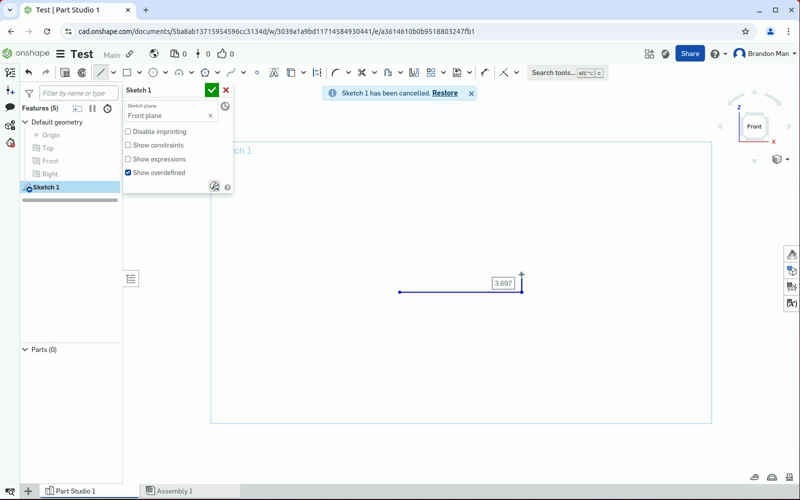
mouse_move(399, 274)
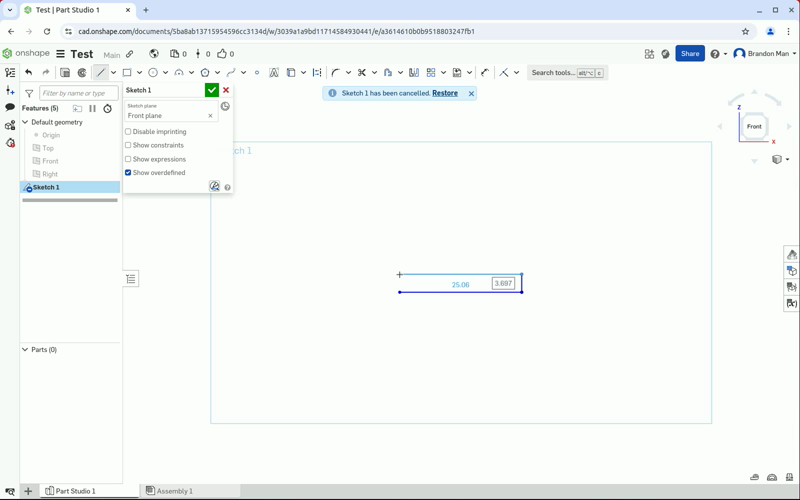
click(399, 274)
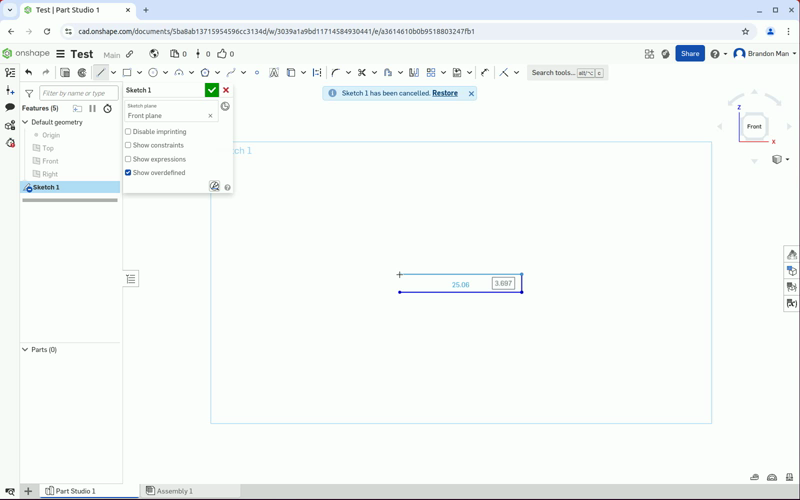
key_up(shift)
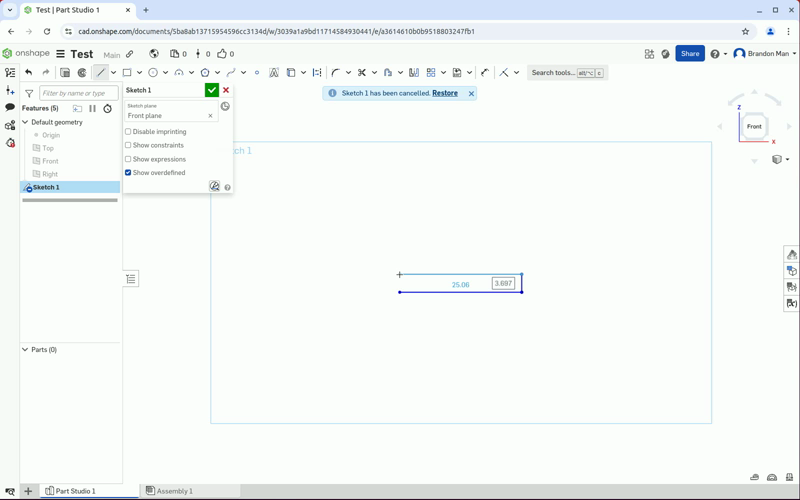
mouse_move(429, 274)
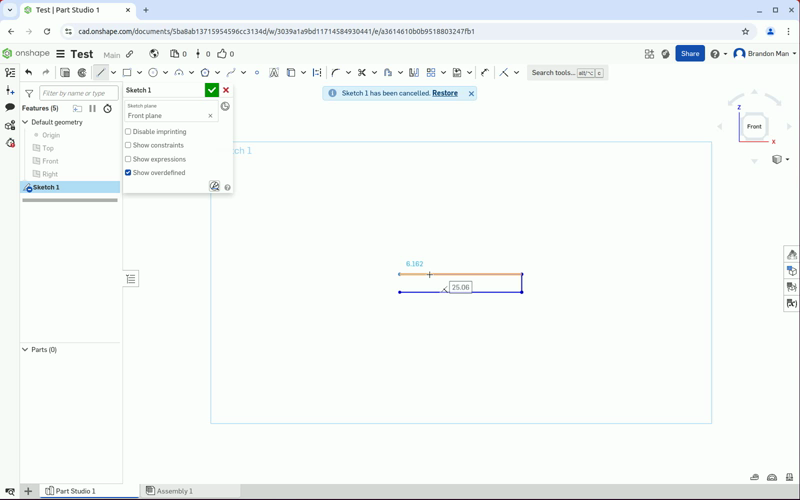
key_down(shift)
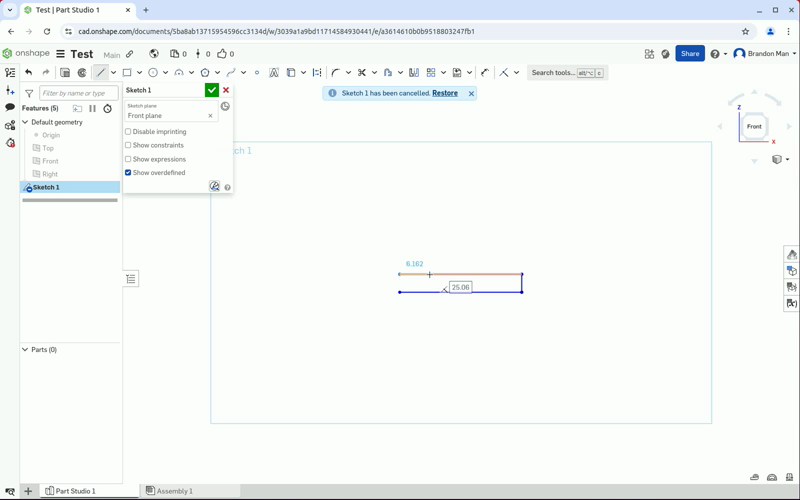
mouse_move(399, 292)
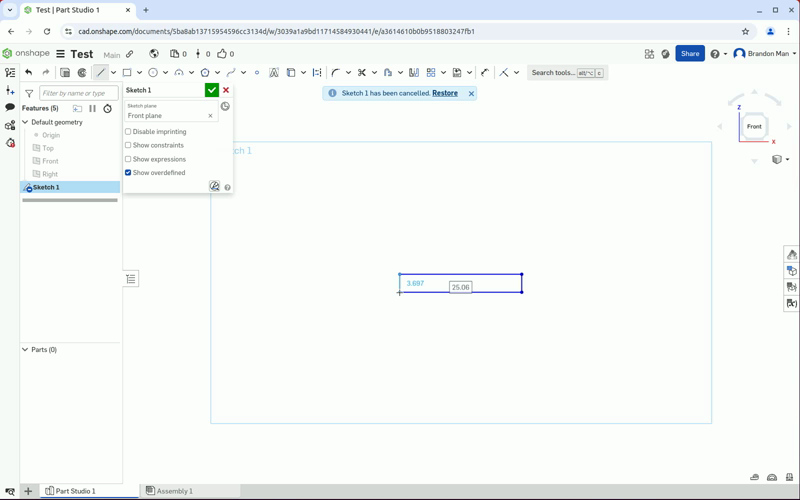
key_up(shift)
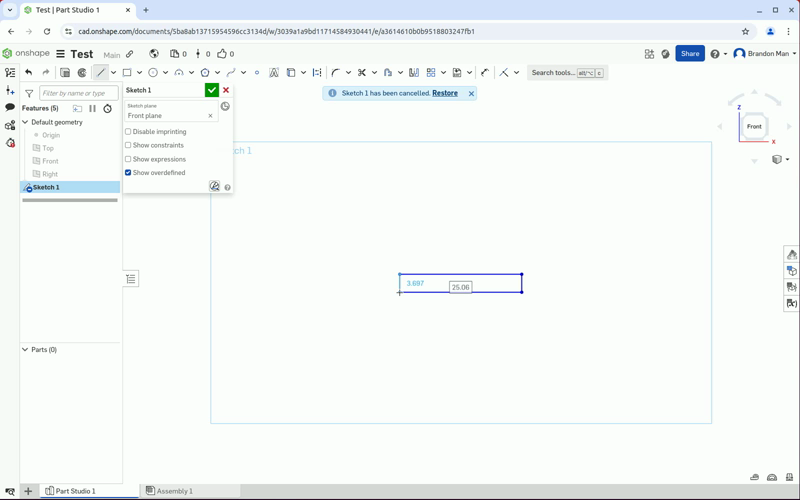
click(399, 292)
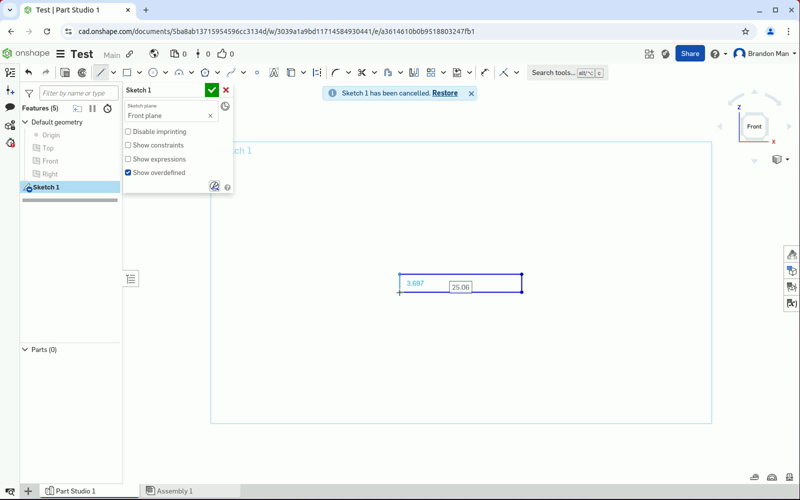
key(esc)
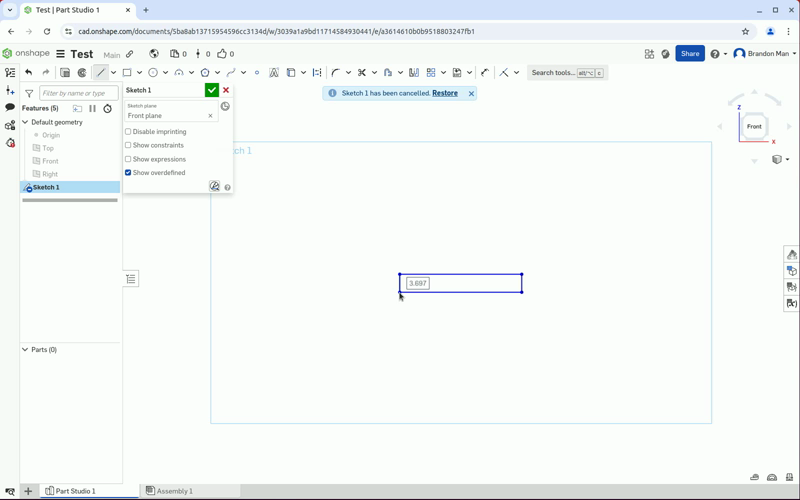
mouse_move(497, 276)
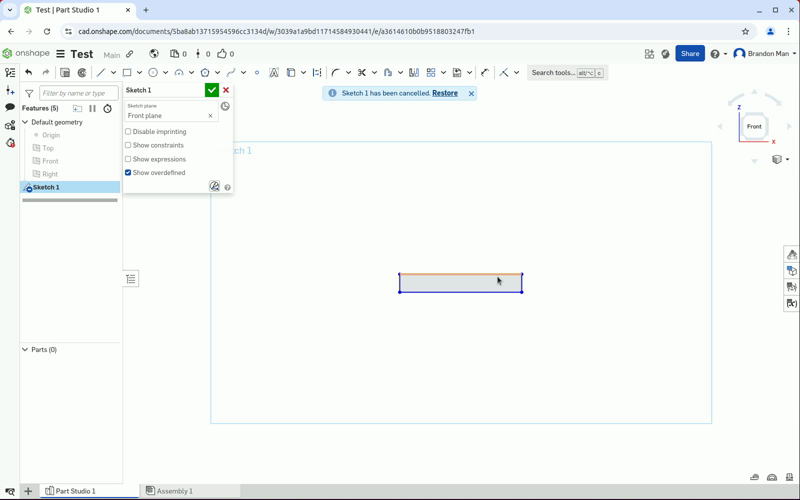
click(497, 276)
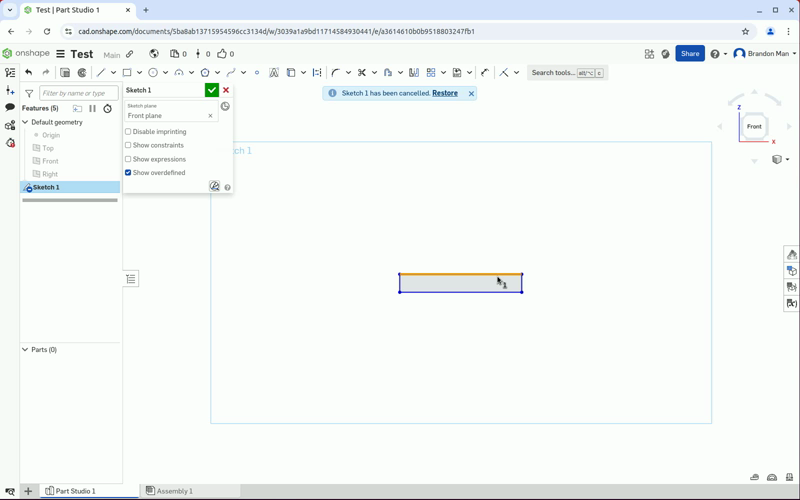
mouse_move(73, 352)
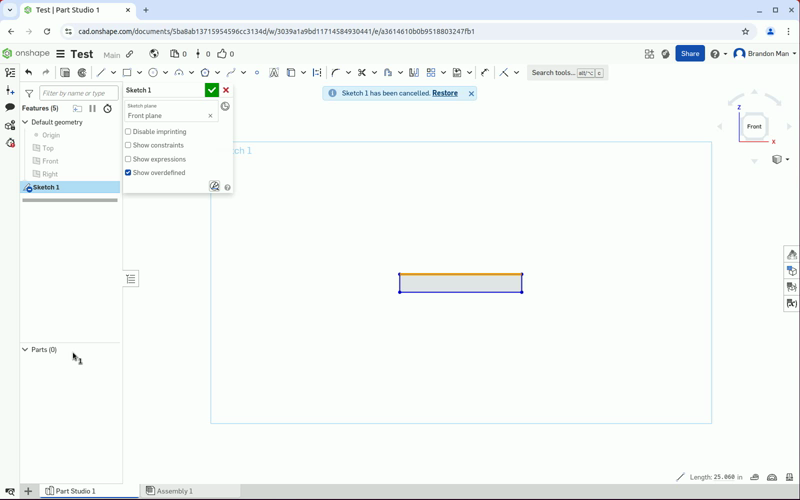
key(shift+y)
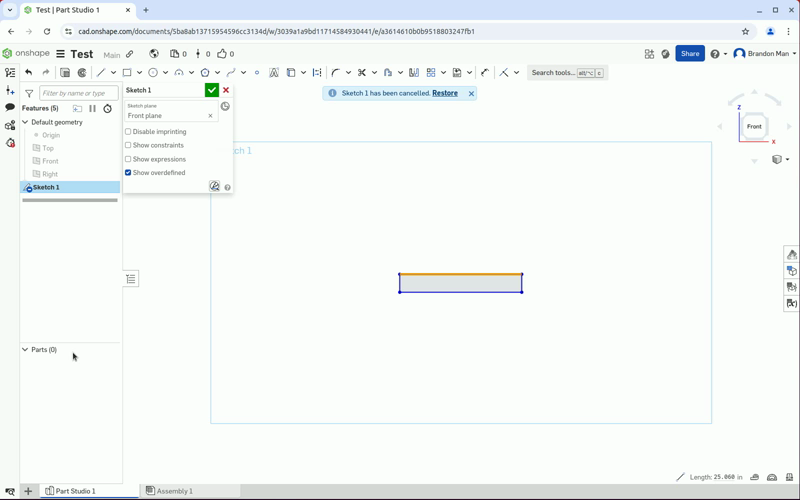
key(shift+e)
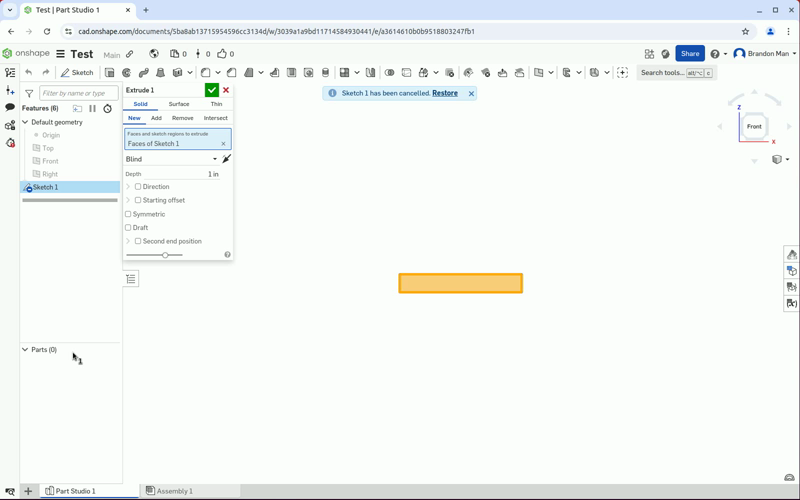
mouse_move(143, 106)
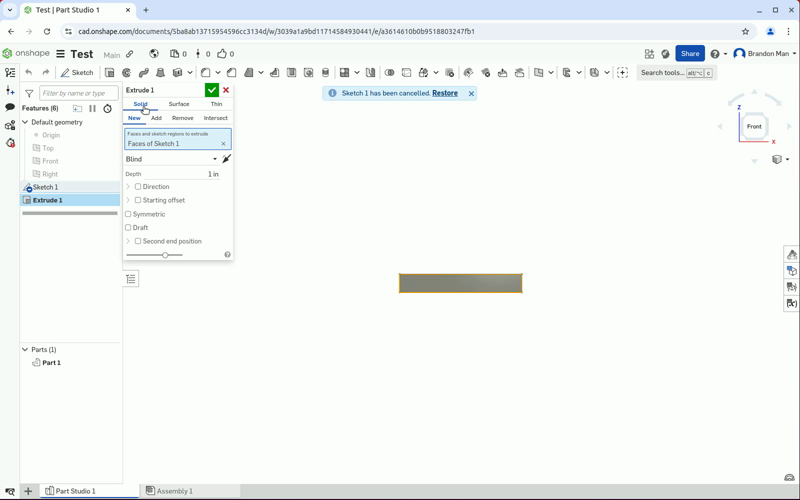
click(143, 106)
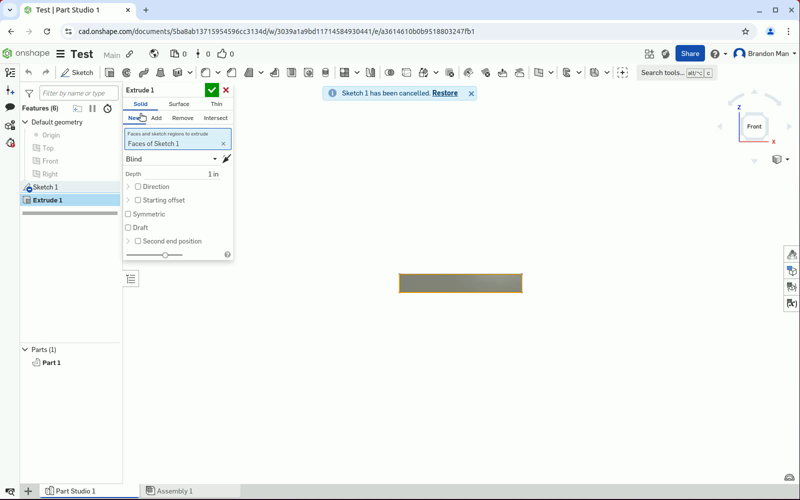
mouse_move(137, 120)
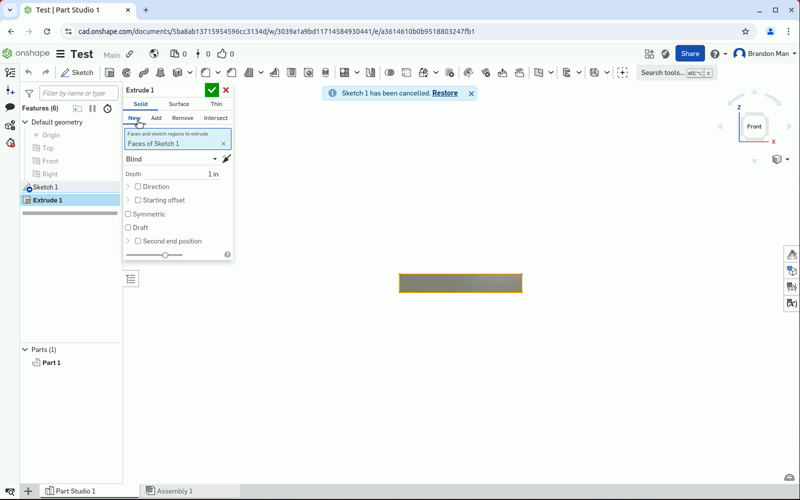
click(137, 120)
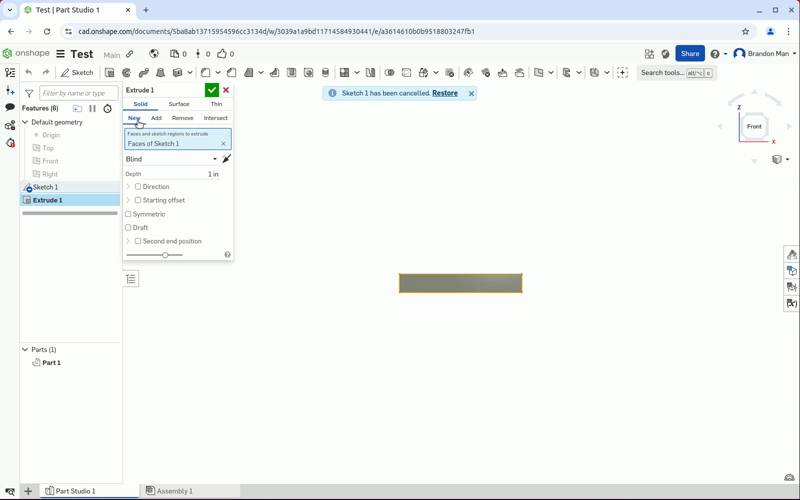
key(tab, 4)
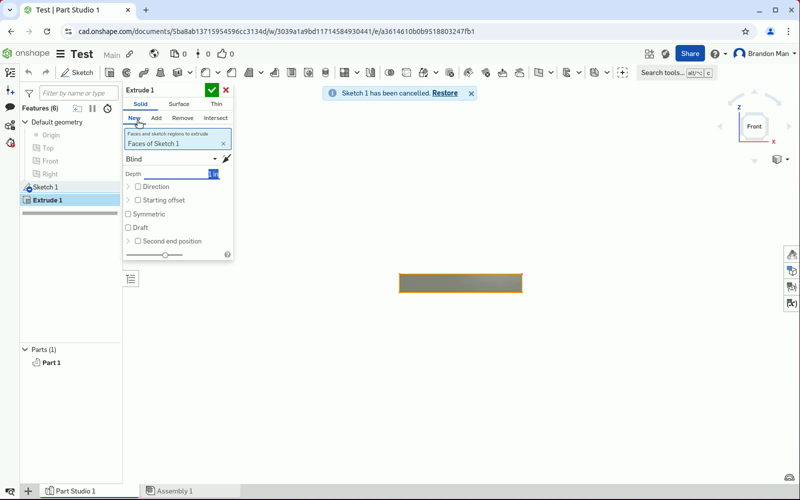
text(0.963)
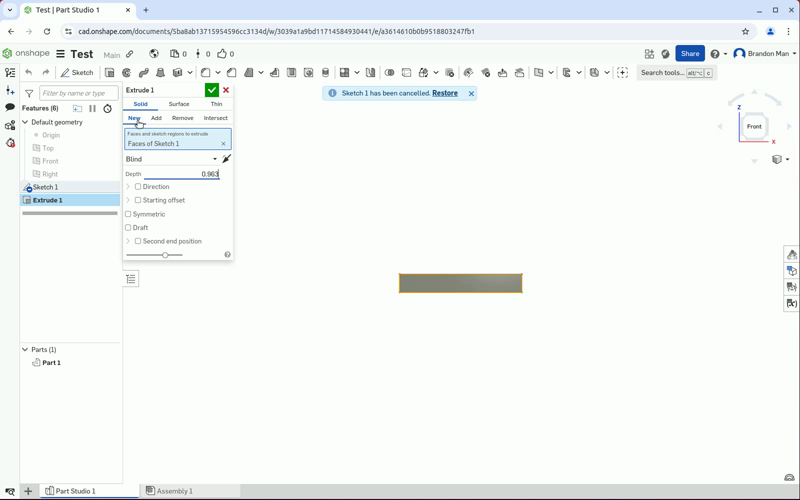
key(enter)
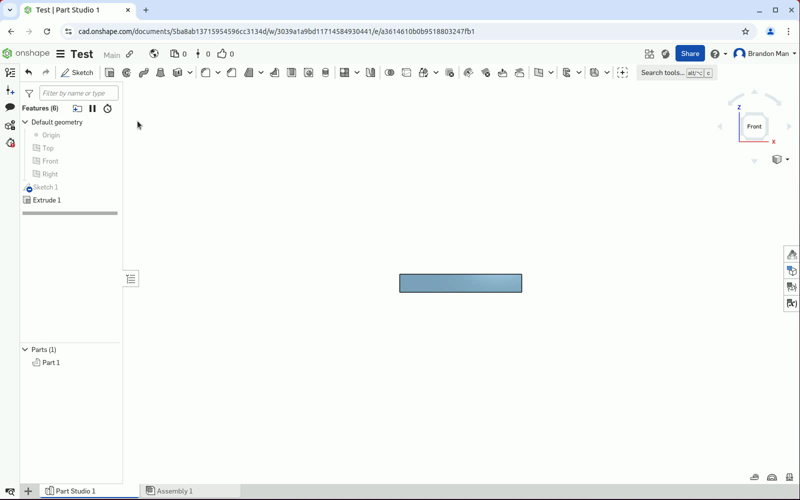
key(shift+h)
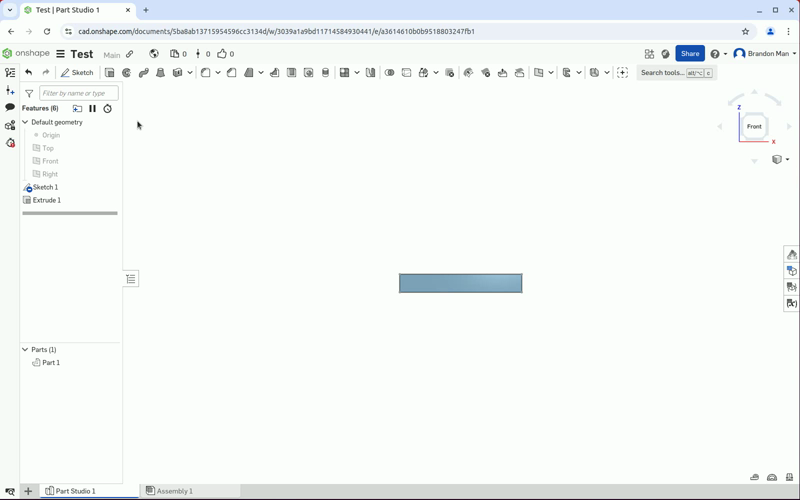
key(shift+h)
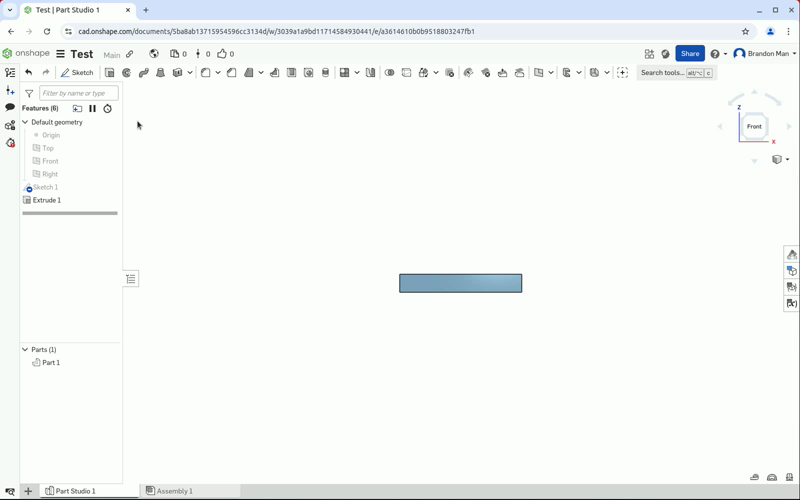
mouse_move(73, 189)
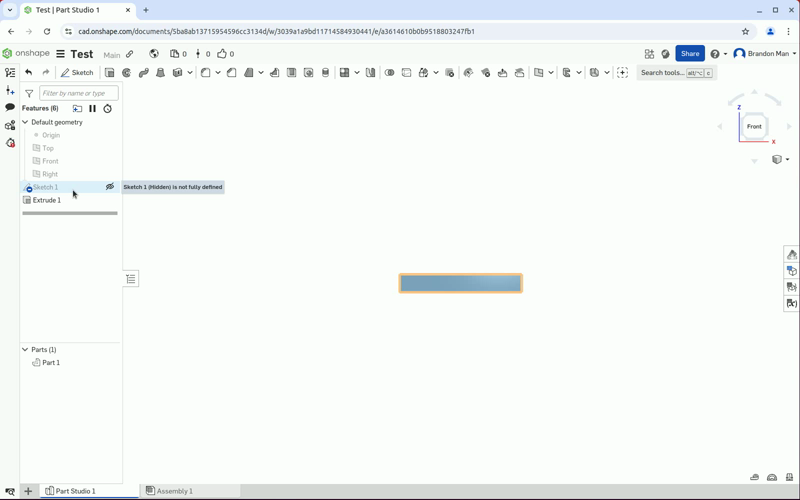
click(73, 189)
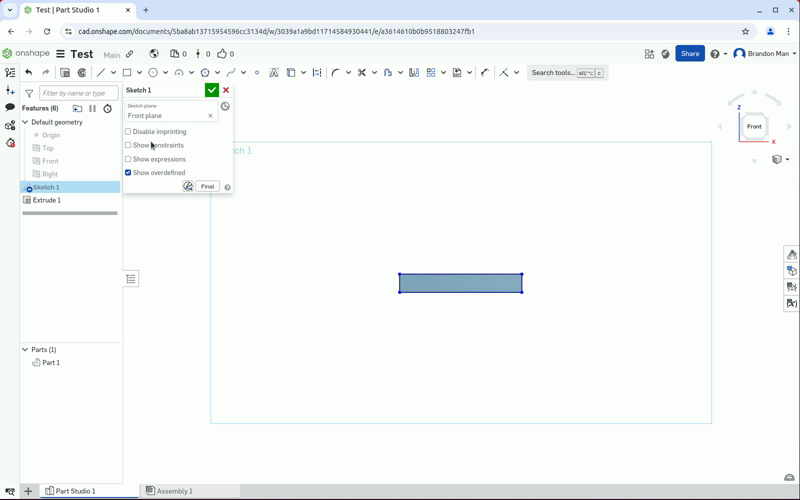
mouse_move(229, 92)
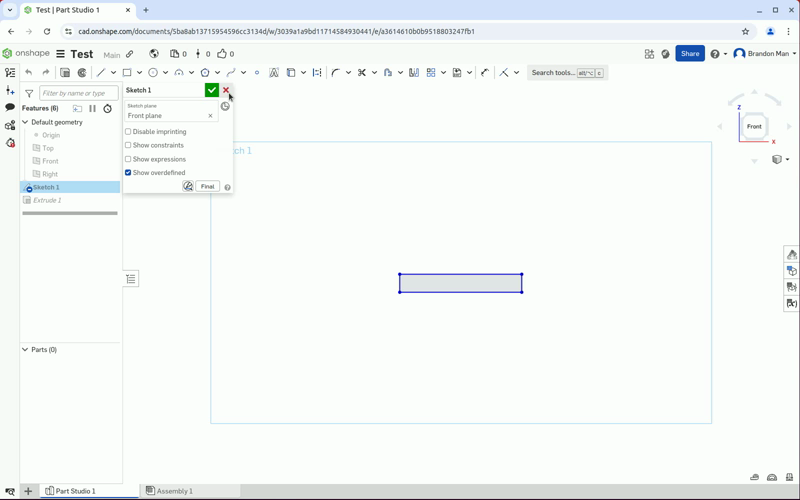
click(229, 92)
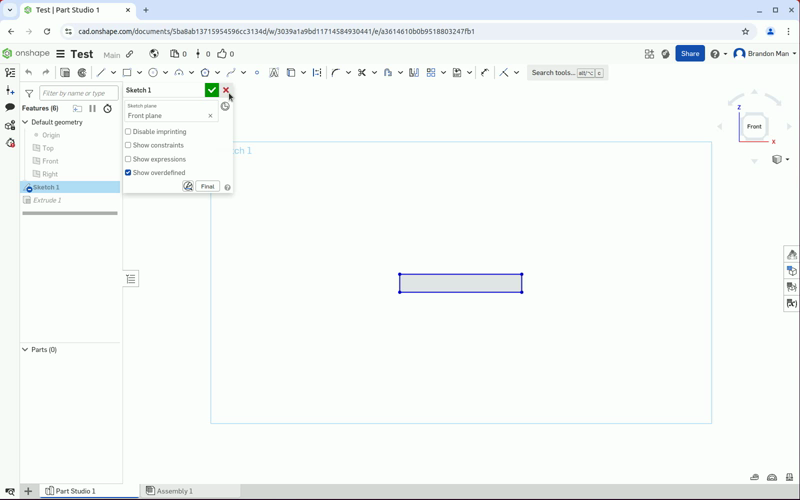
key(shift+s)
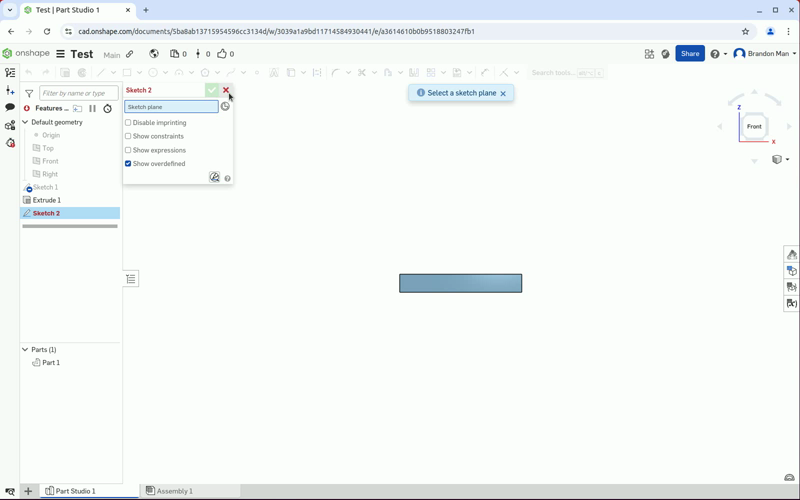
mouse_move(73, 163)
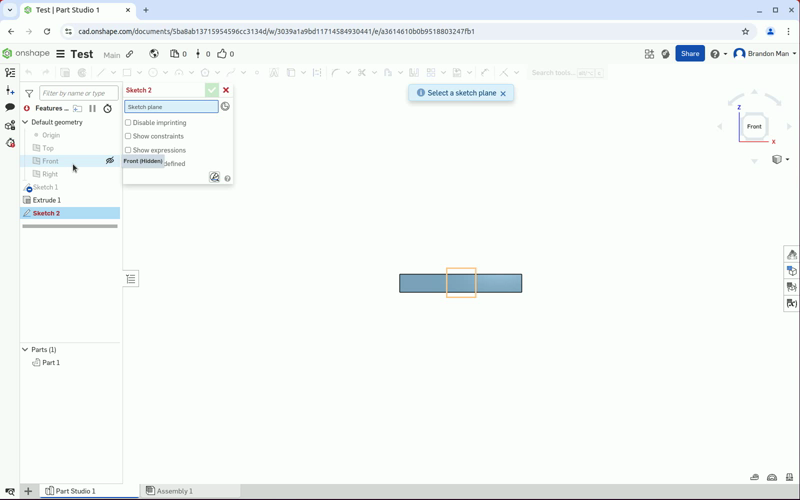
click(73, 163)
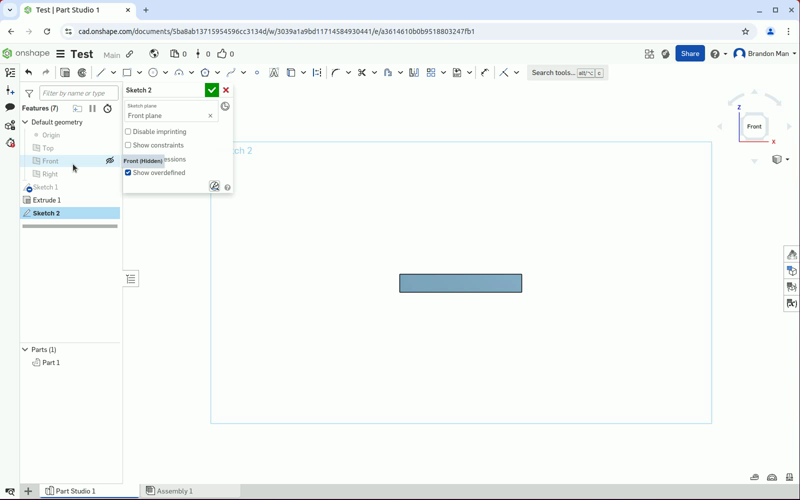
mouse_move(73, 352)
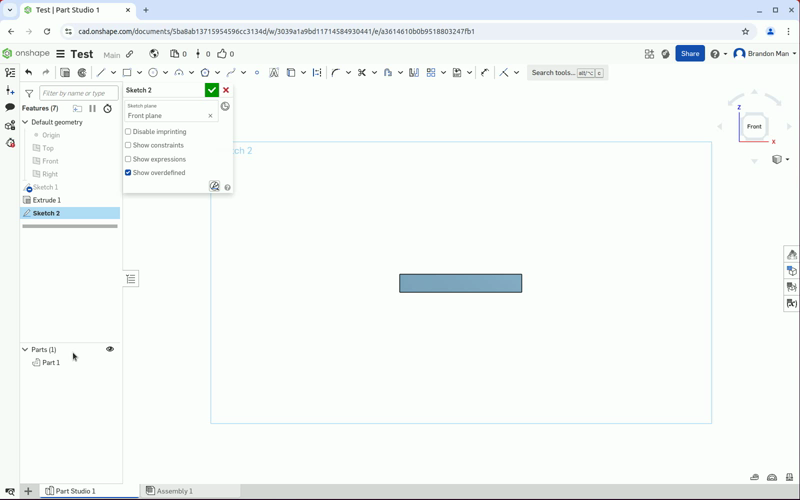
key(y)
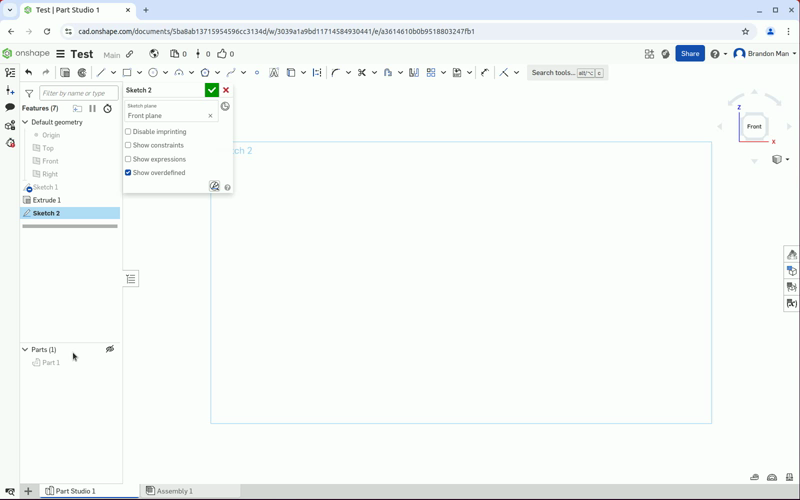
key(l)
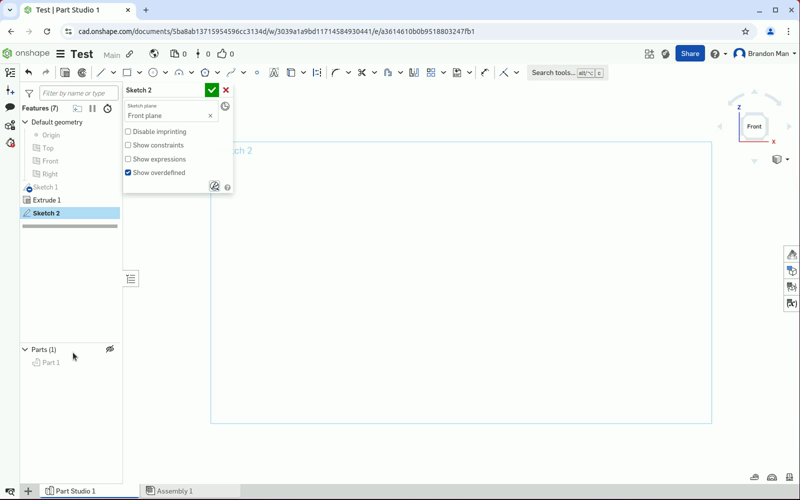
key_down(shift)
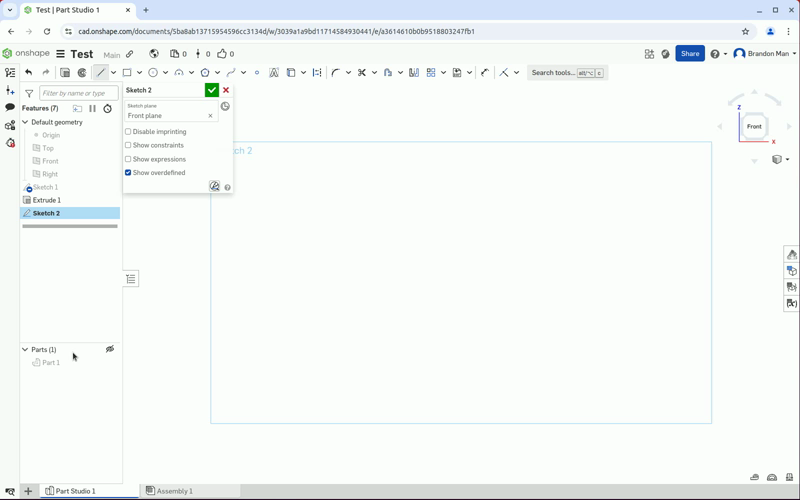
mouse_move(451, 267)
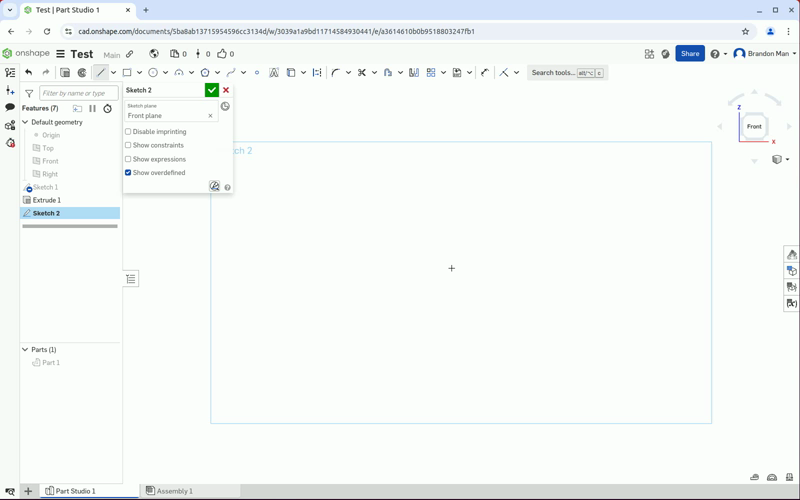
click(451, 267)
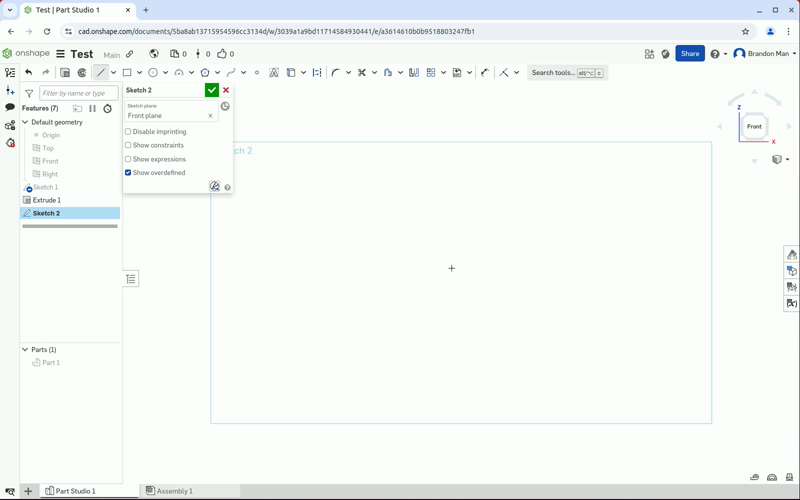
key_up(shift)
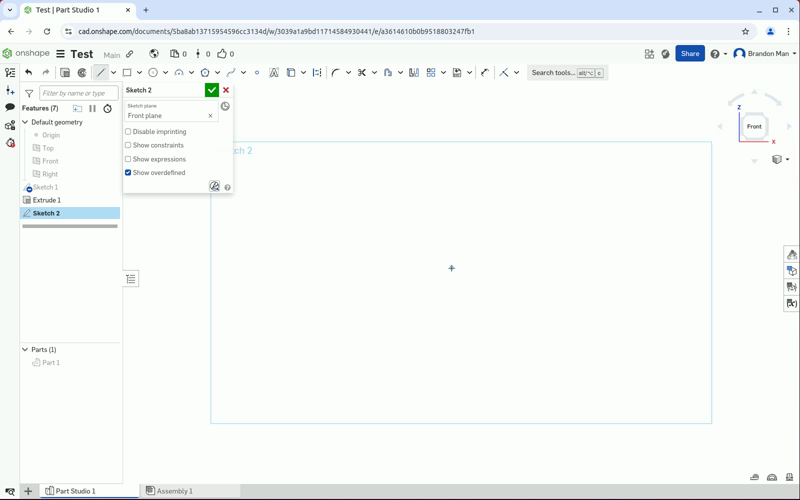
key_down(shift)
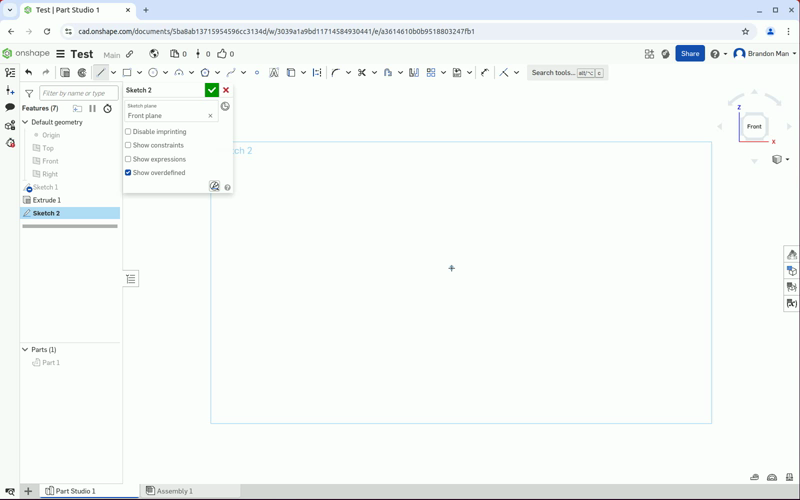
mouse_move(573, 267)
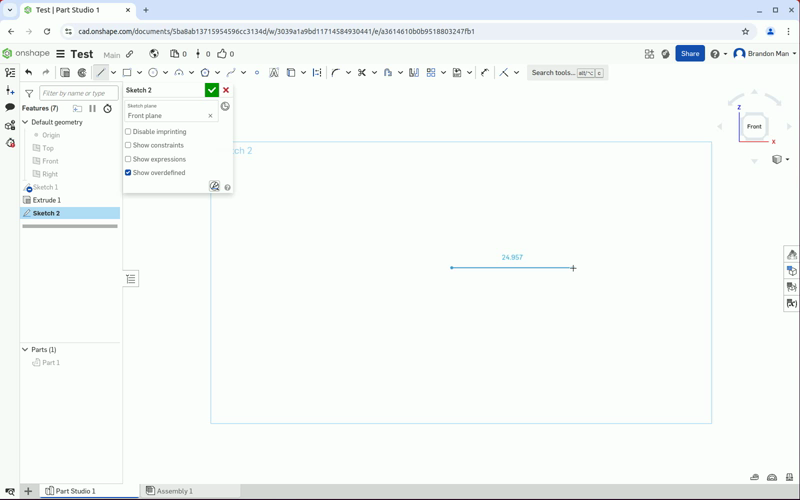
click(573, 267)
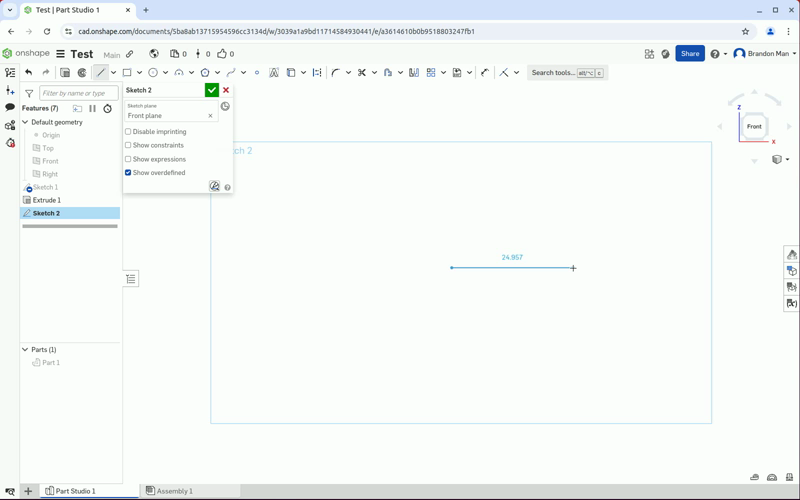
key_up(shift)
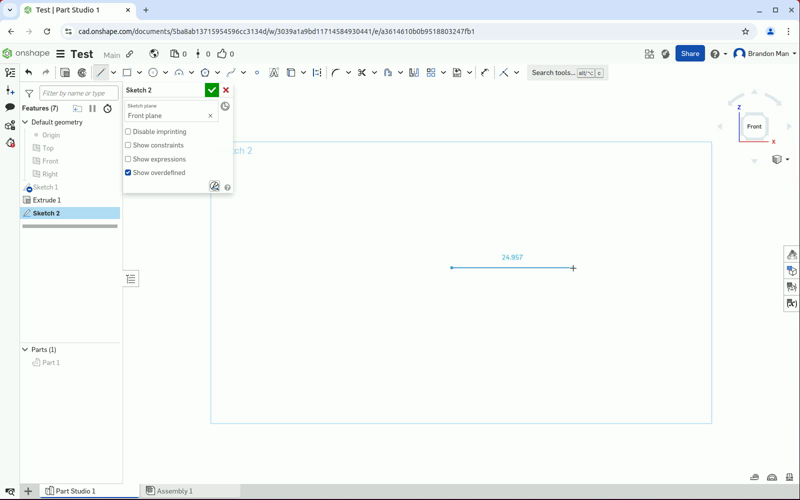
key_down(shift)
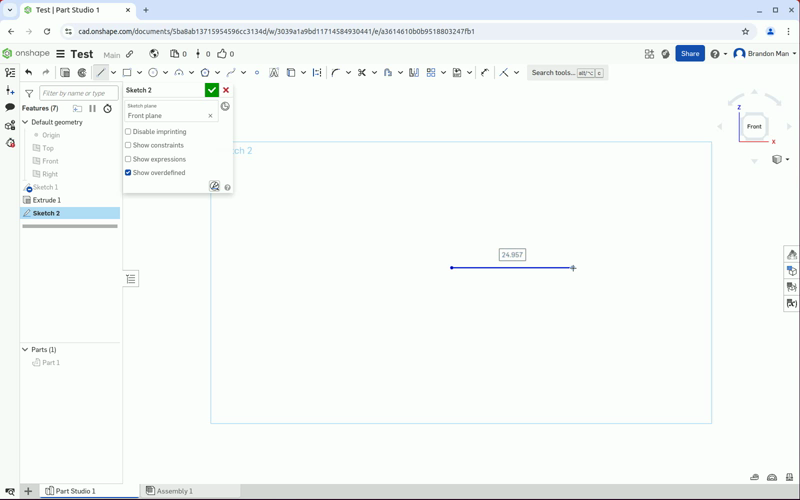
mouse_move(589, 267)
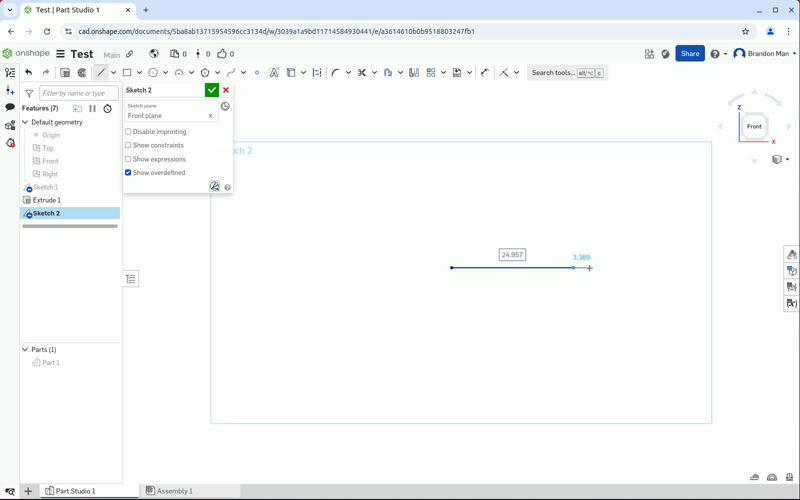
mouse_move(573, 256)
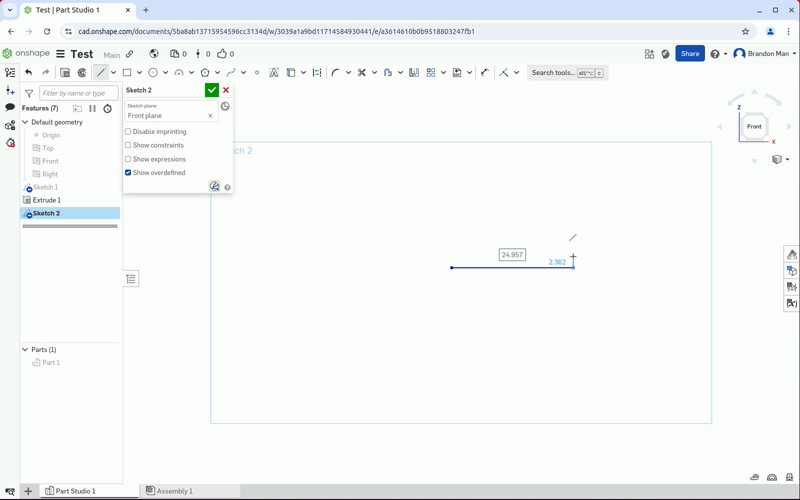
click(573, 256)
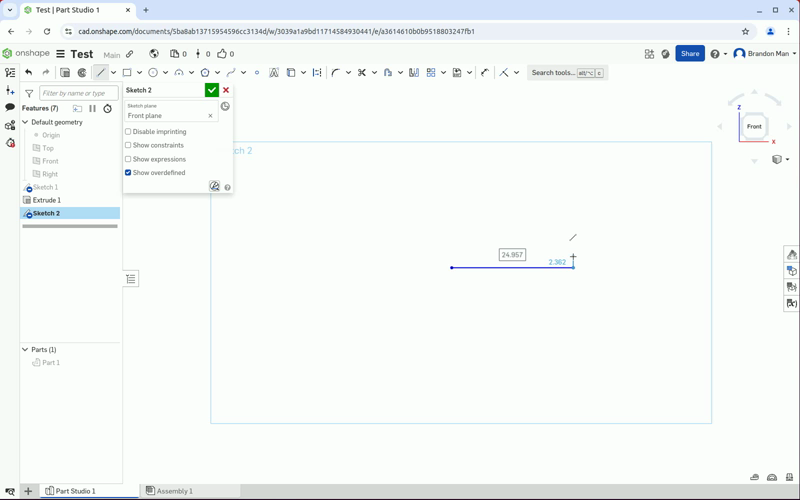
key_up(shift)
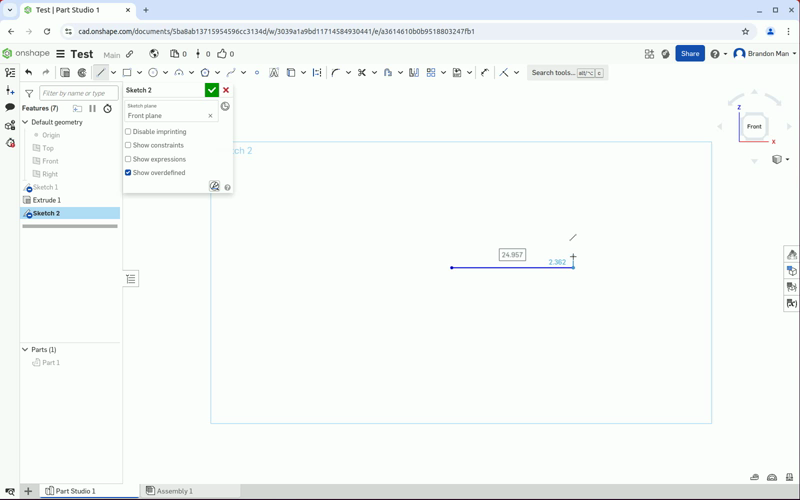
key_down(shift)
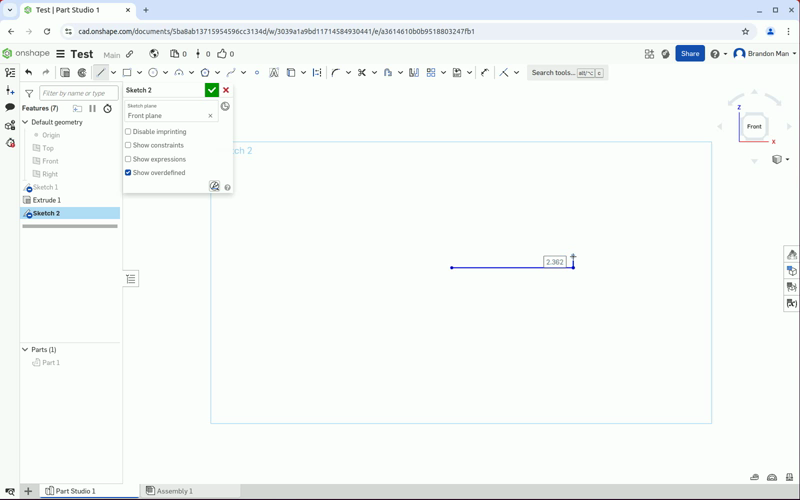
mouse_move(451, 256)
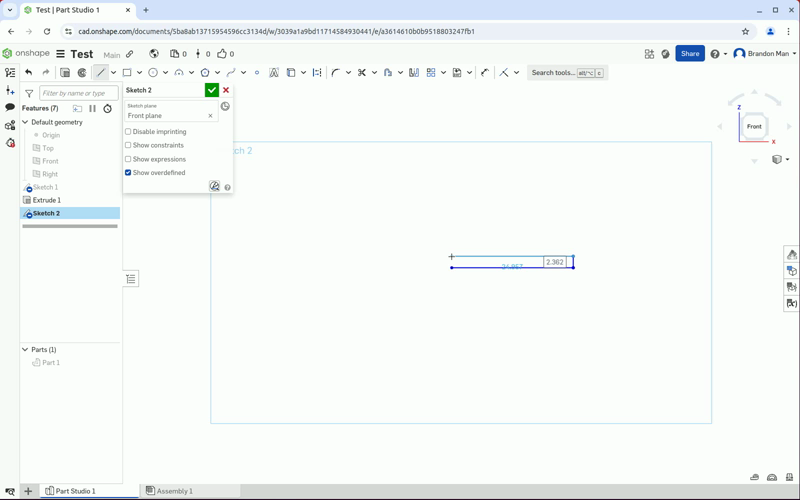
click(451, 256)
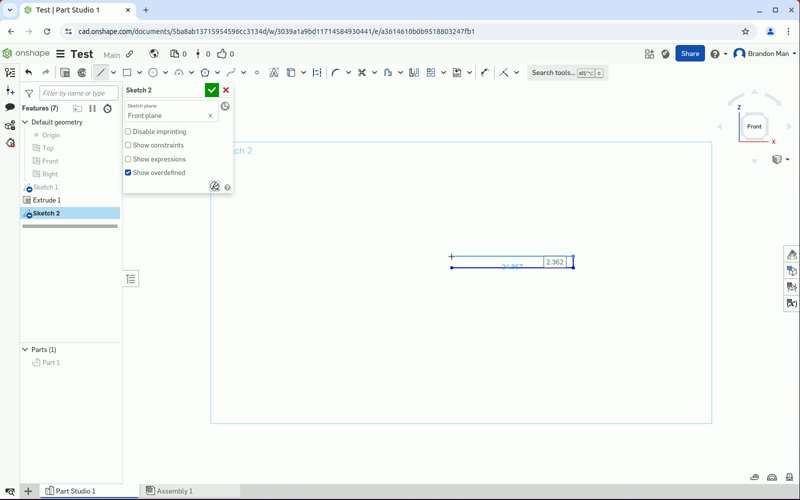
key_up(shift)
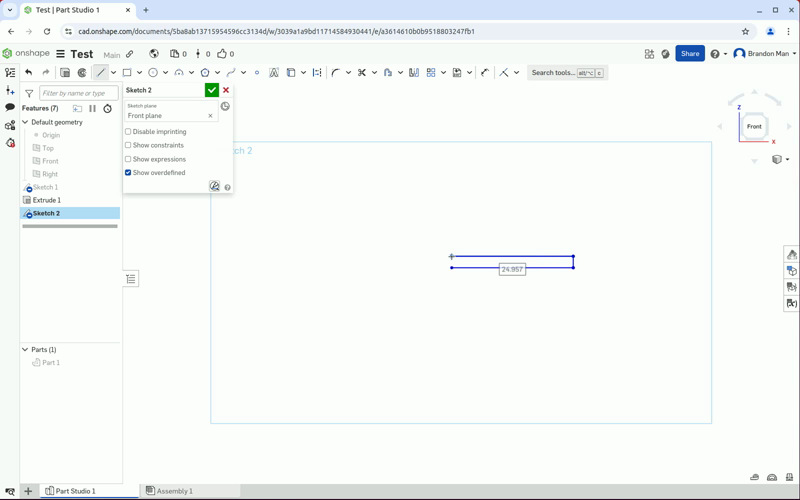
mouse_move(481, 256)
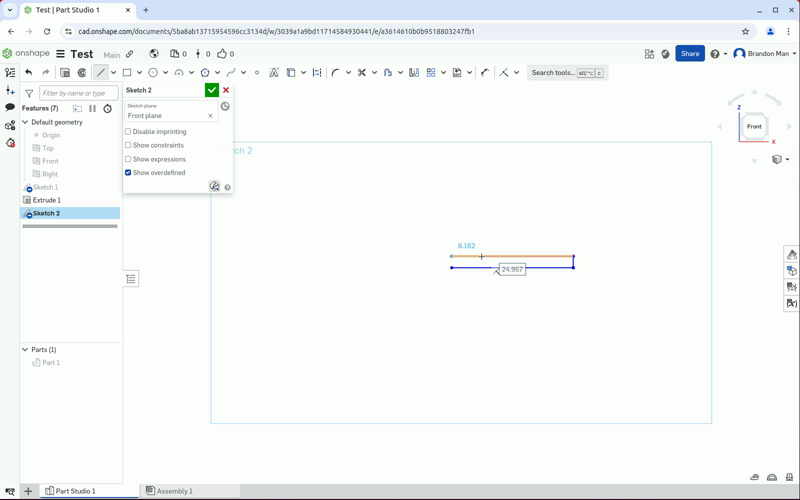
key_down(shift)
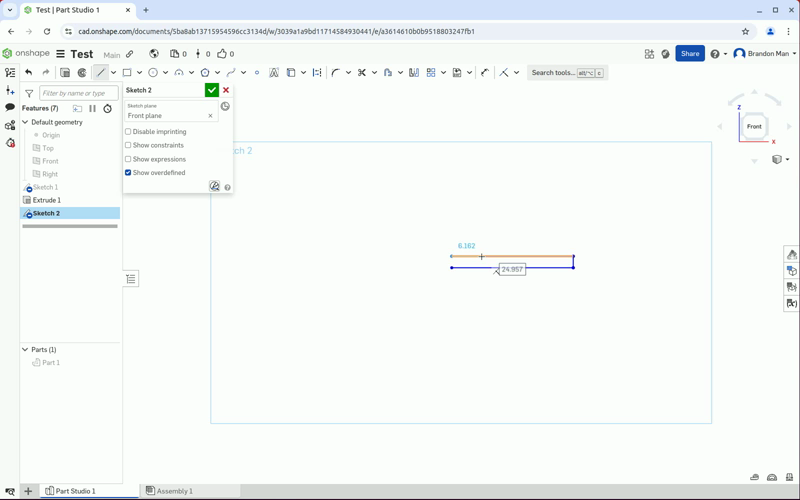
mouse_move(451, 267)
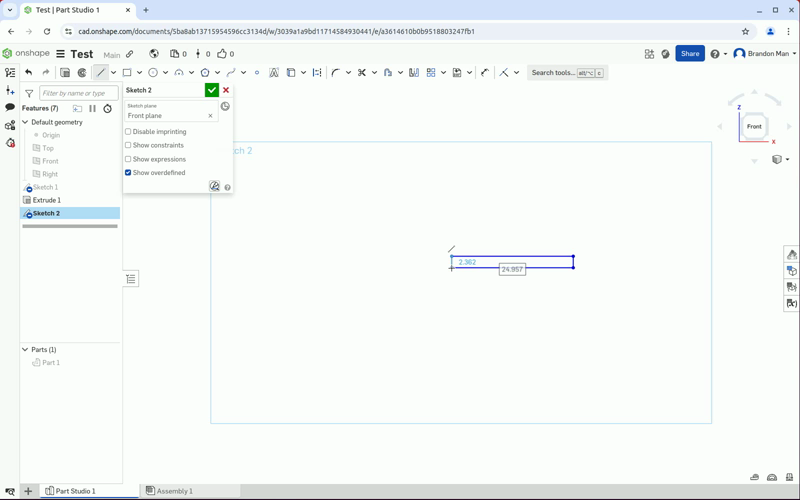
key_up(shift)
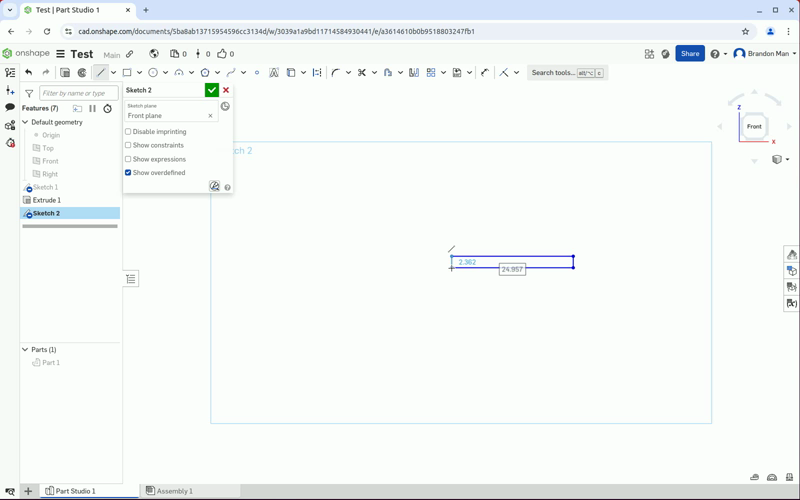
click(451, 267)
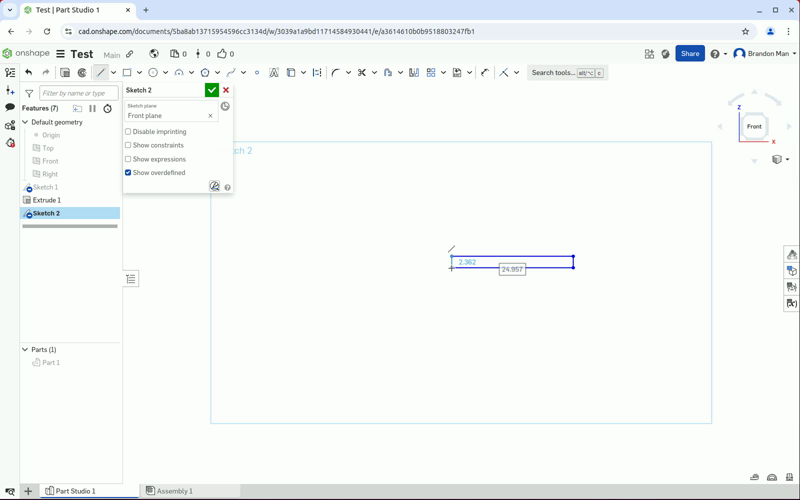
key(esc)
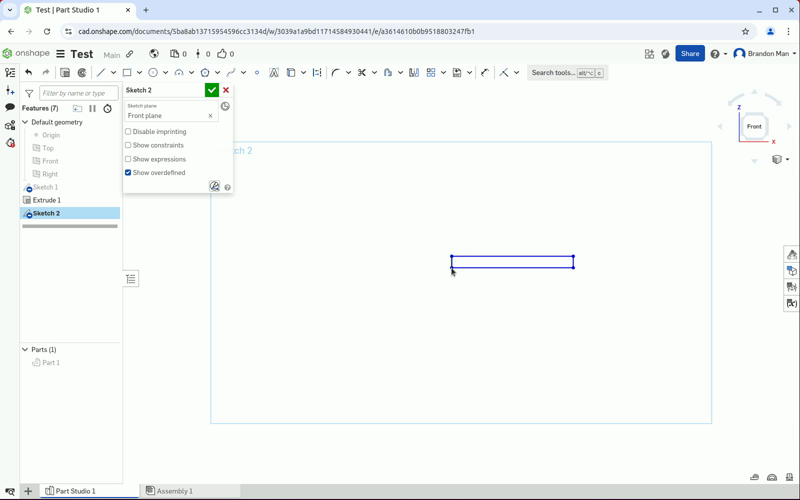
mouse_move(557, 261)
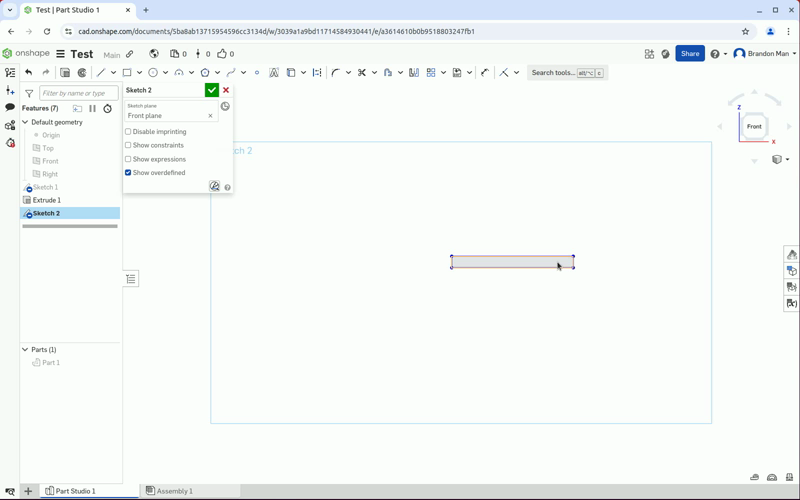
scroll(6)
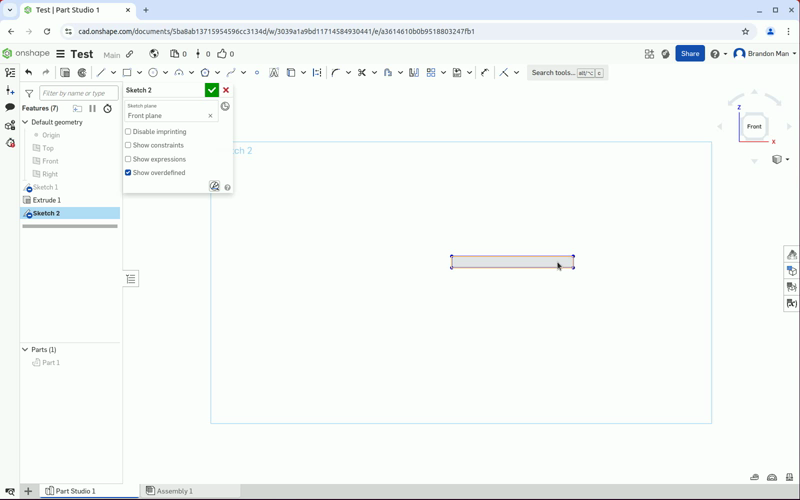
scroll(6)
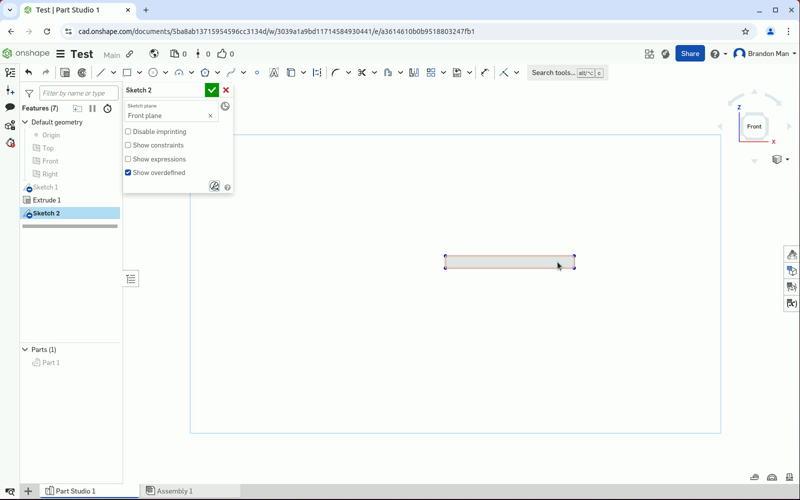
scroll(6)
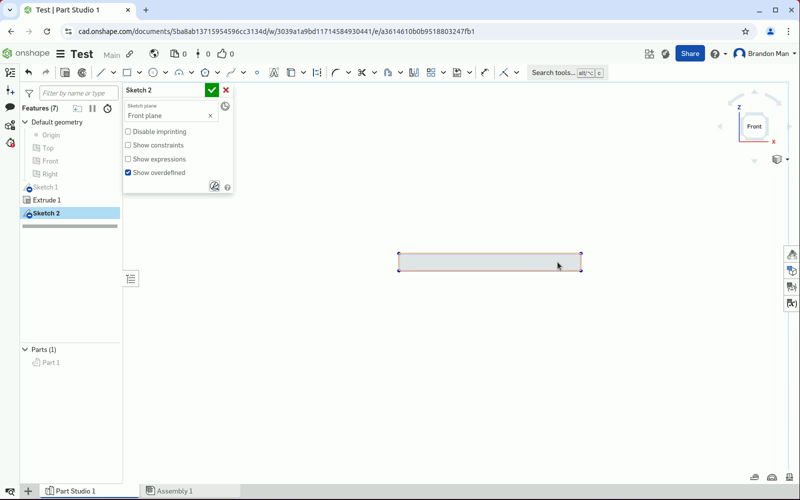
scroll(6)
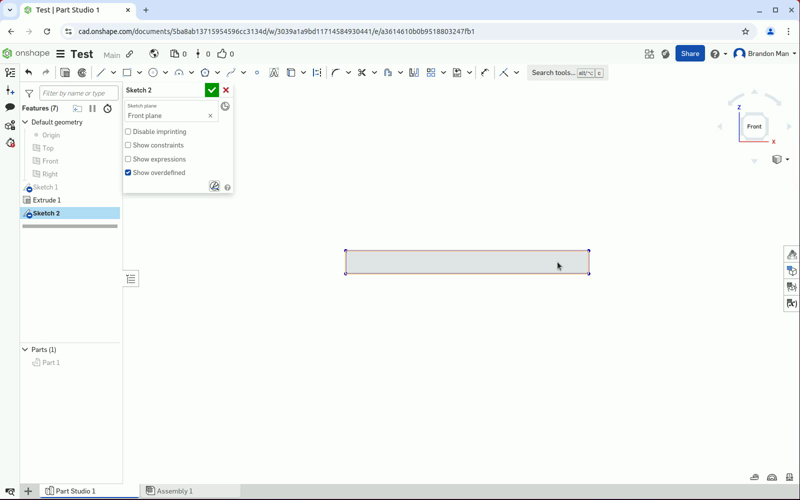
scroll(6)
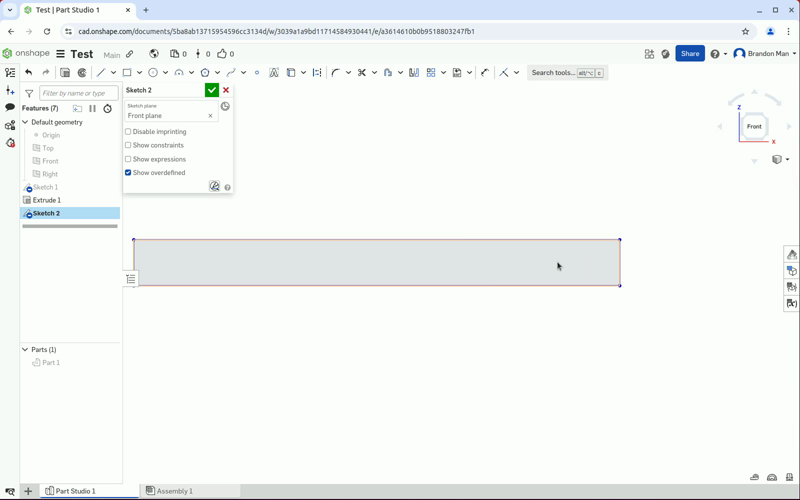
scroll(6)
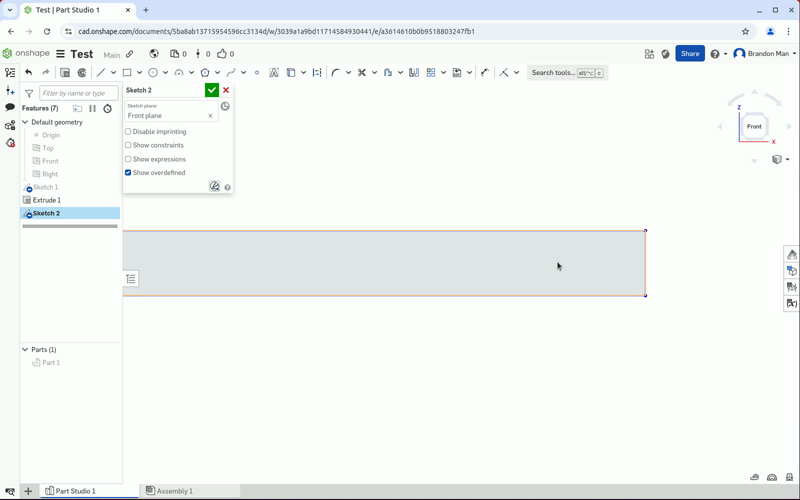
scroll(6)
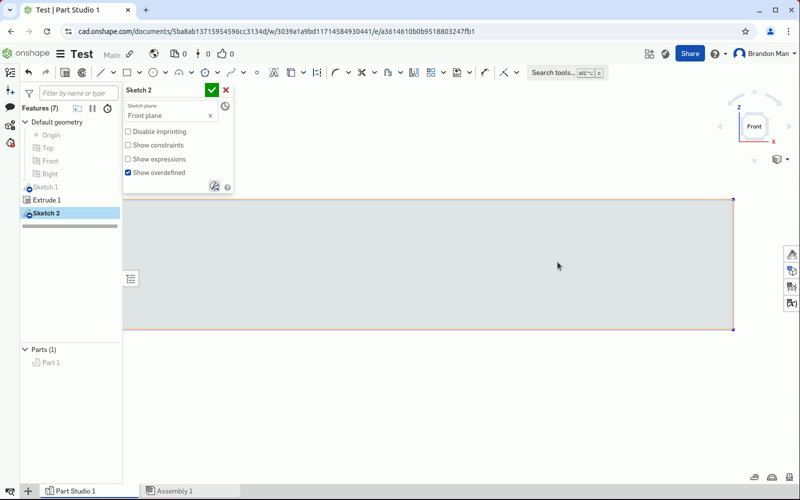
click(557, 261)
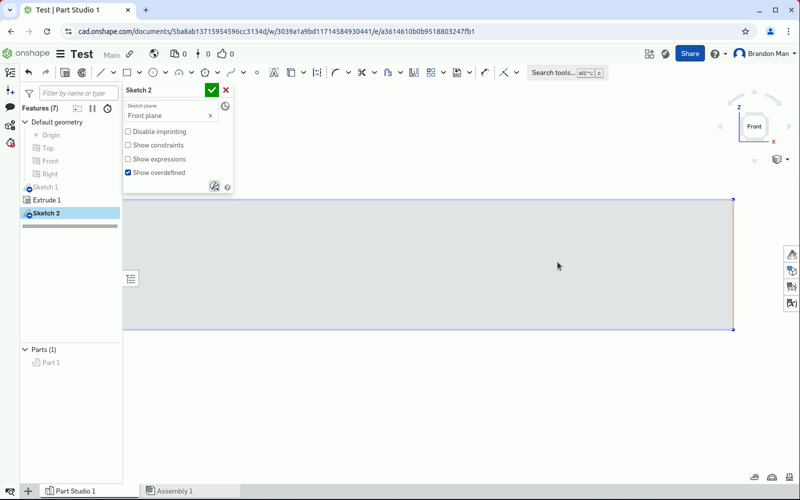
scroll(-6)
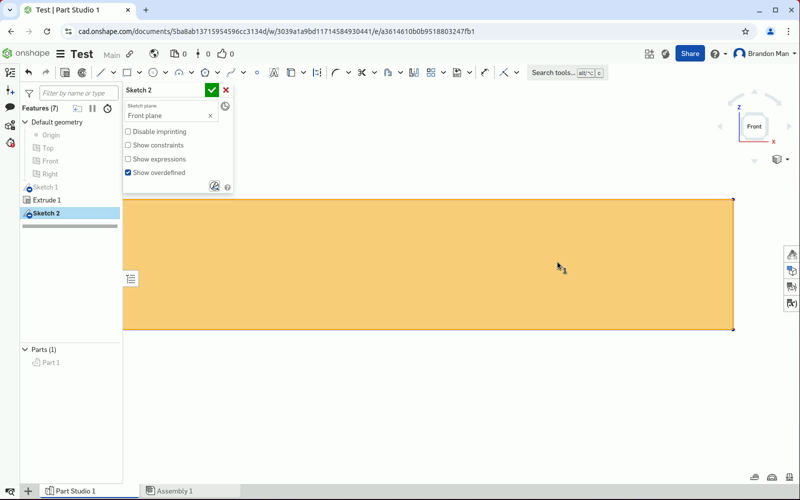
scroll(-6)
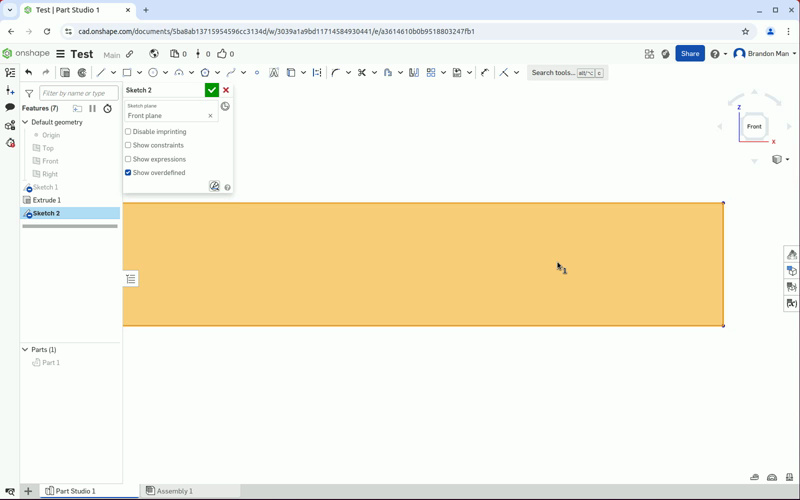
scroll(-6)
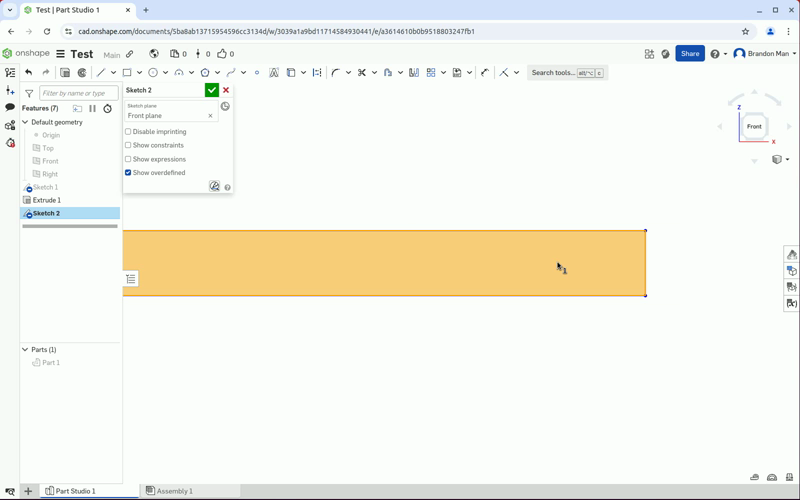
scroll(-6)
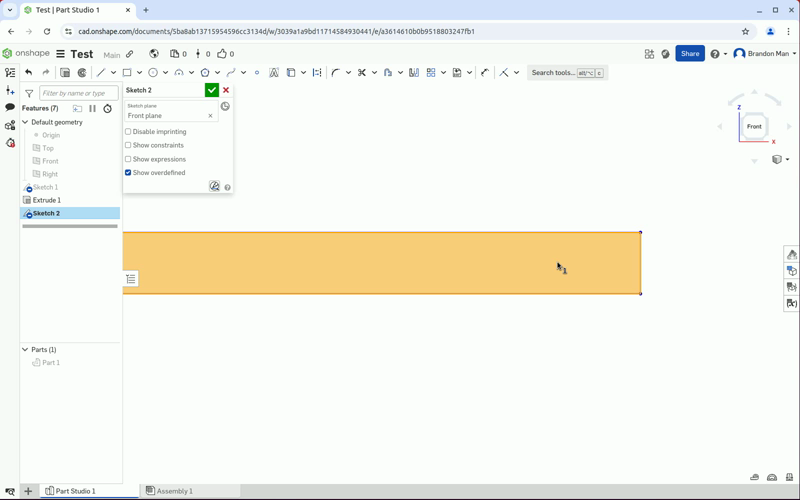
scroll(-6)
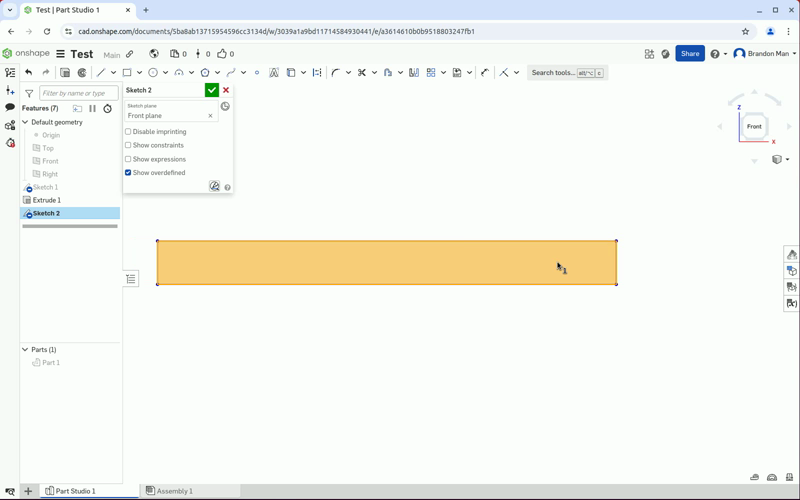
scroll(-6)
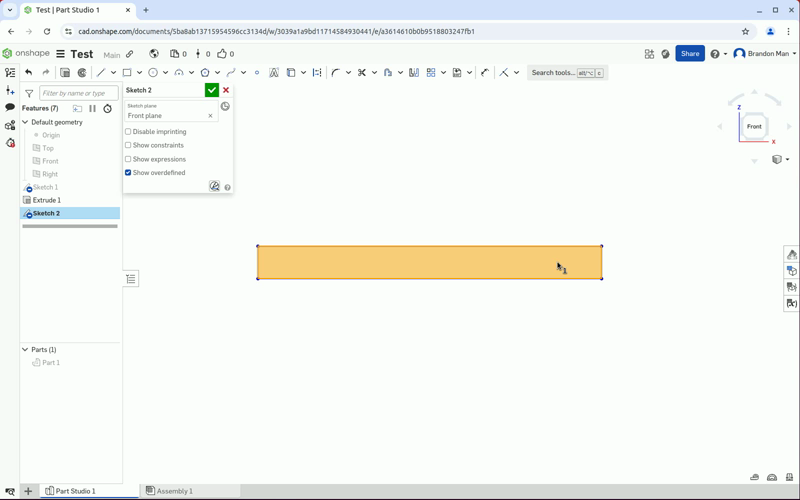
scroll(-6)
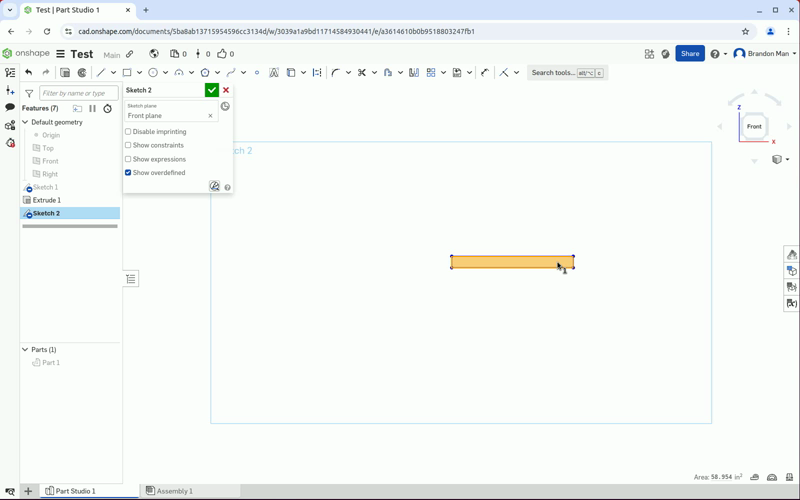
mouse_move(73, 352)
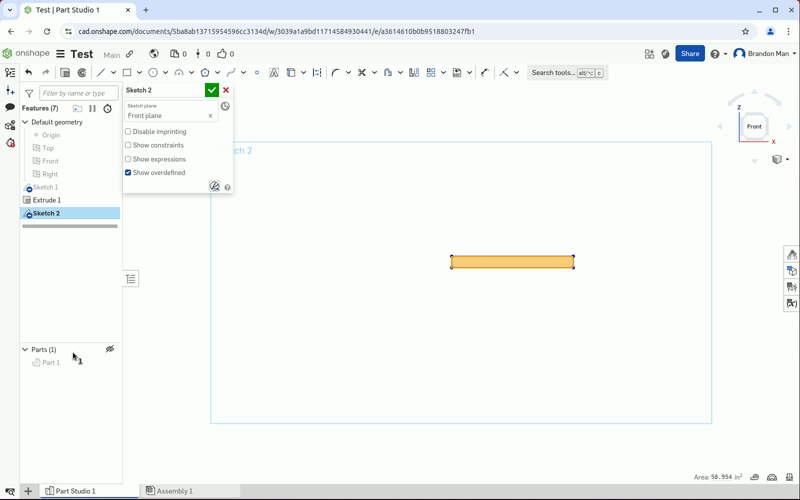
key(shift+y)
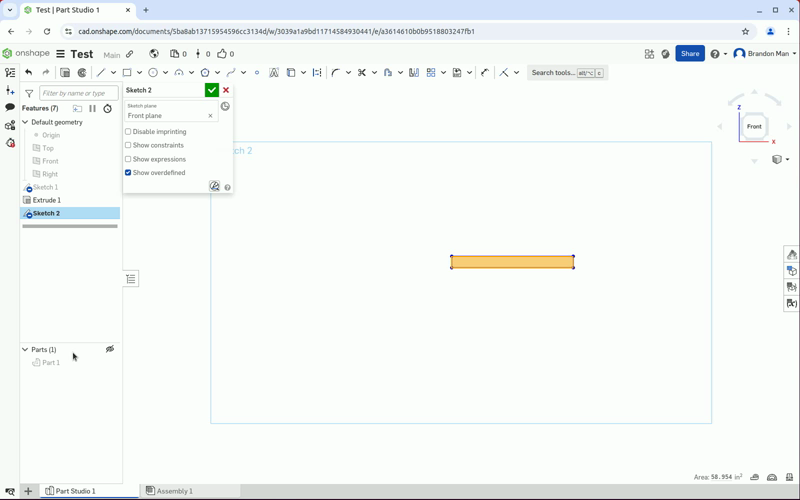
key(shift+e)
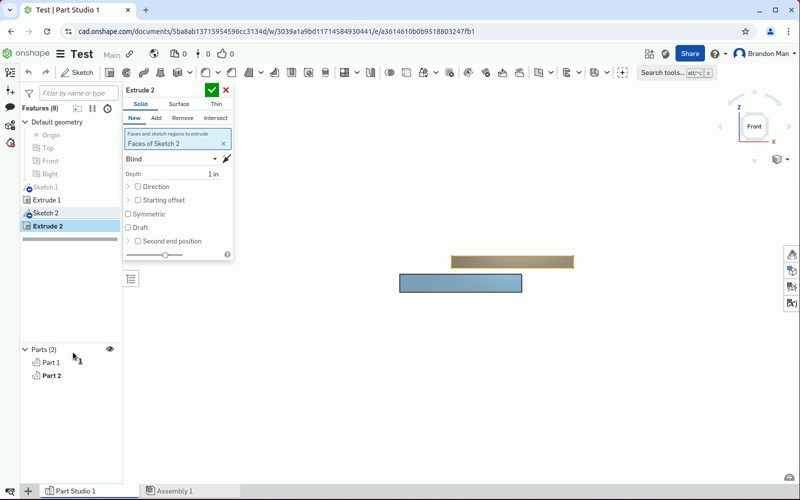
mouse_move(143, 106)
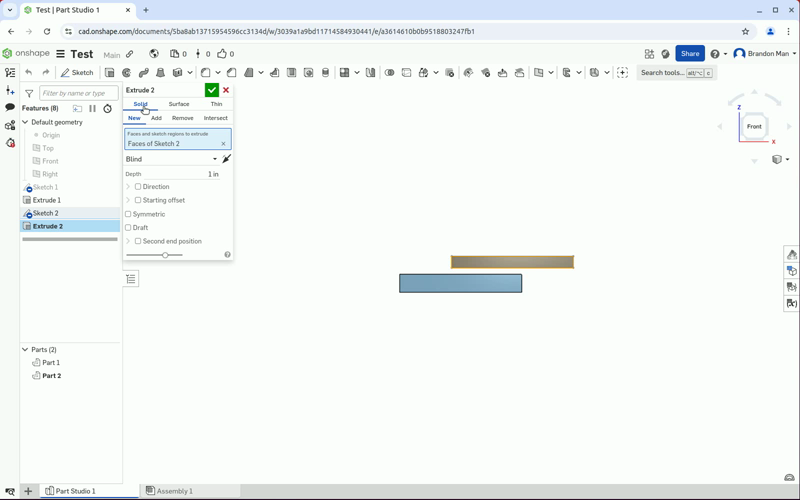
click(143, 106)
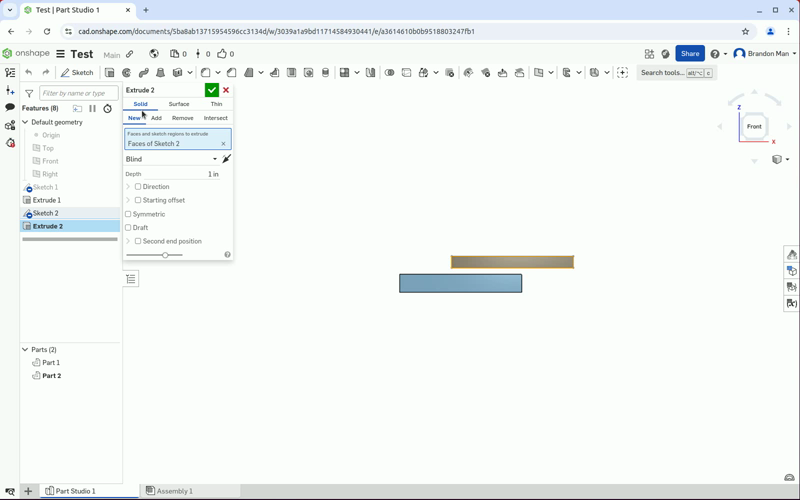
mouse_move(137, 120)
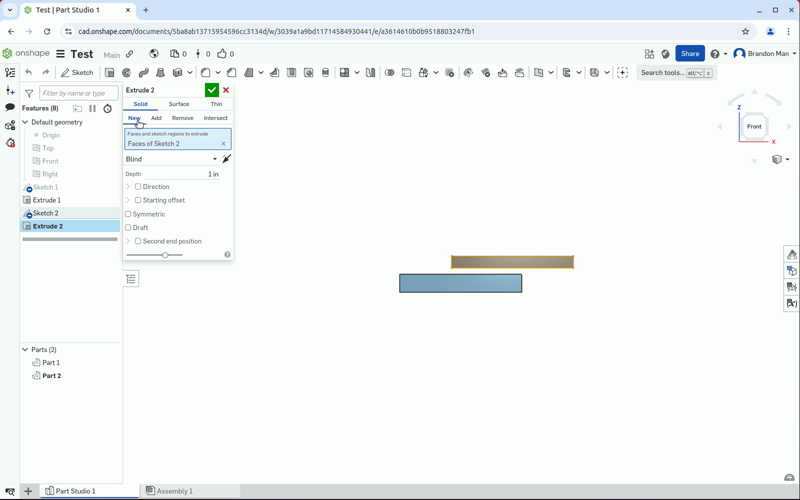
click(137, 120)
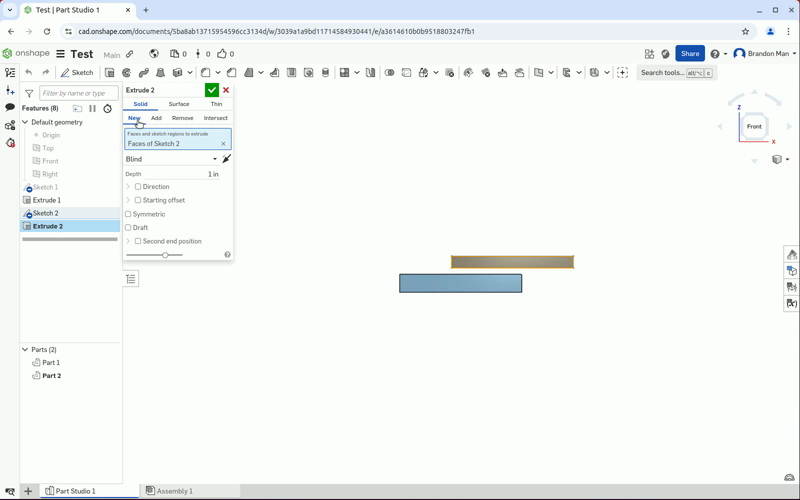
key(tab, 4)
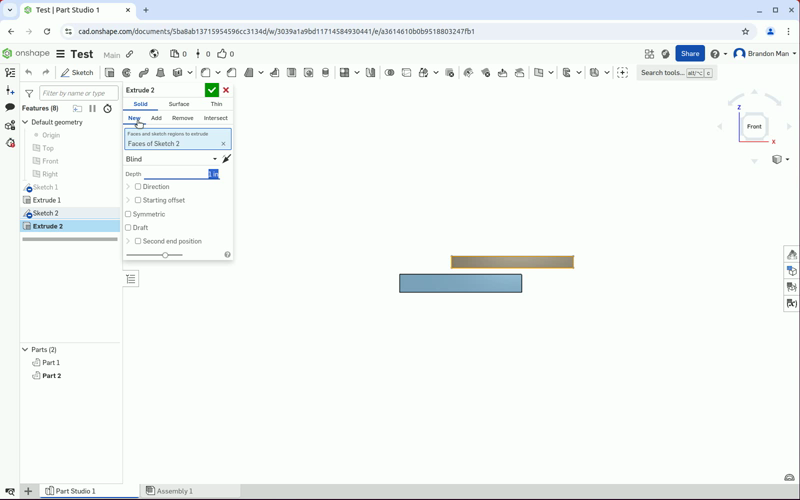
text(0.963)
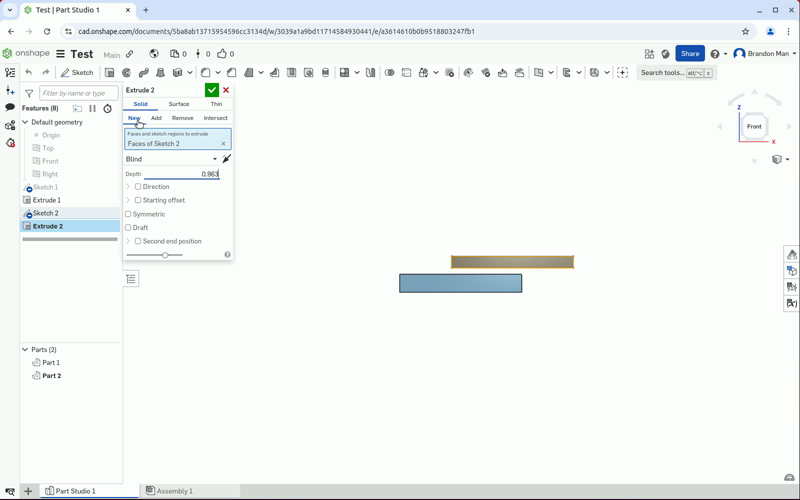
key(enter)
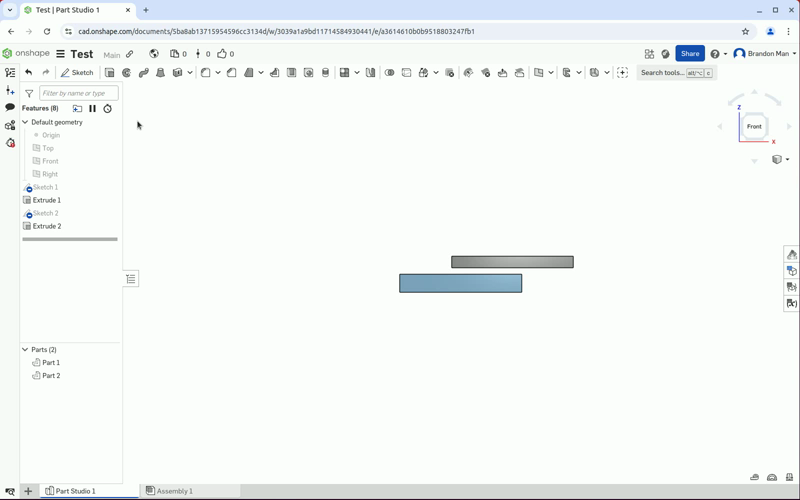
key(shift+h)
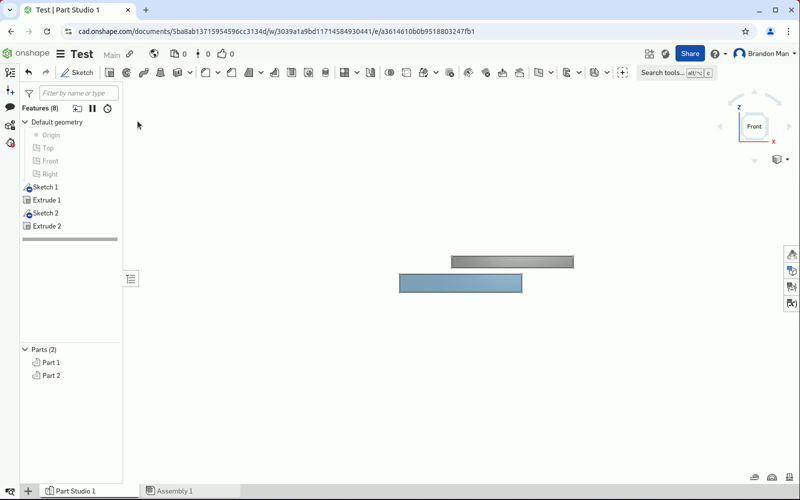
key(shift+h)
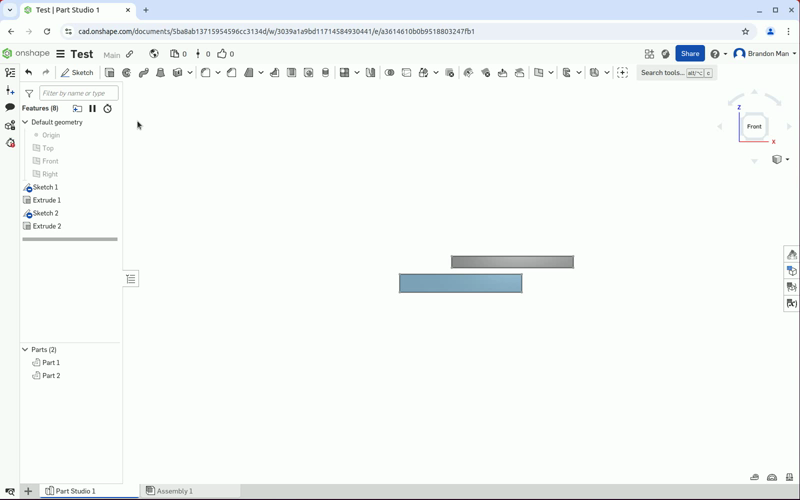
key(shift+7)
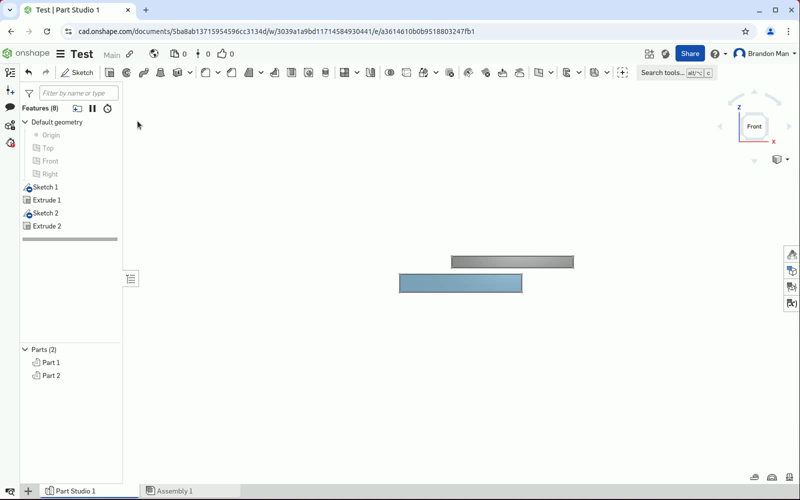
key(left, 2)
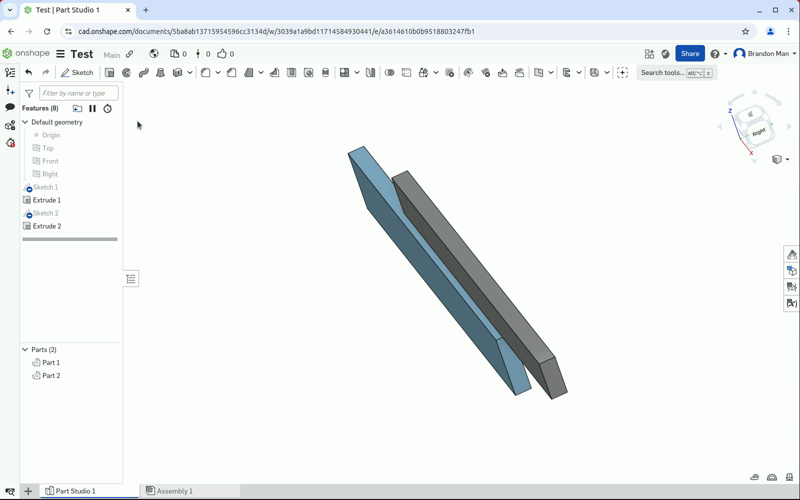
key(down, 2)
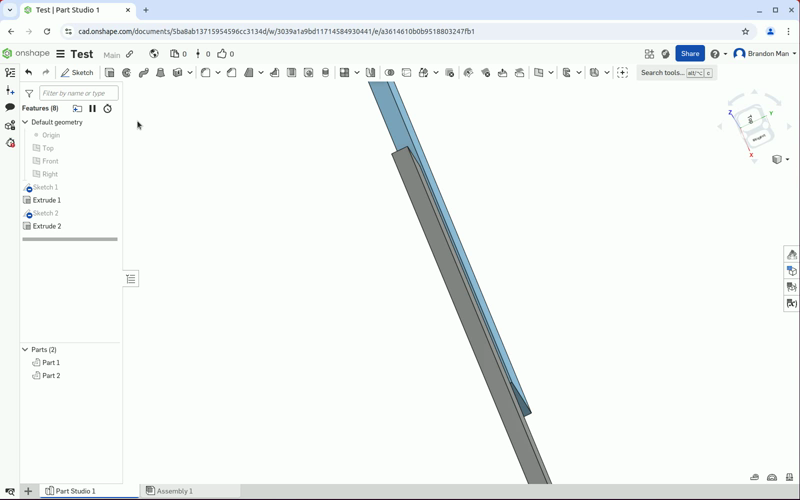
key(up, 2)
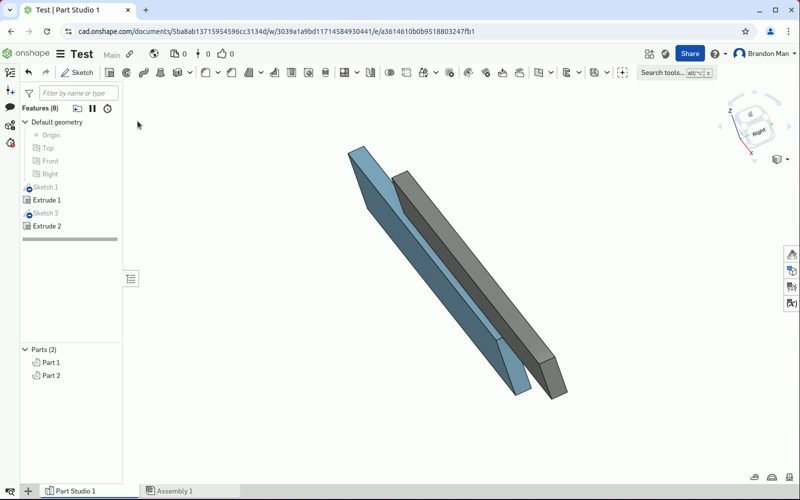
key(right, 2)
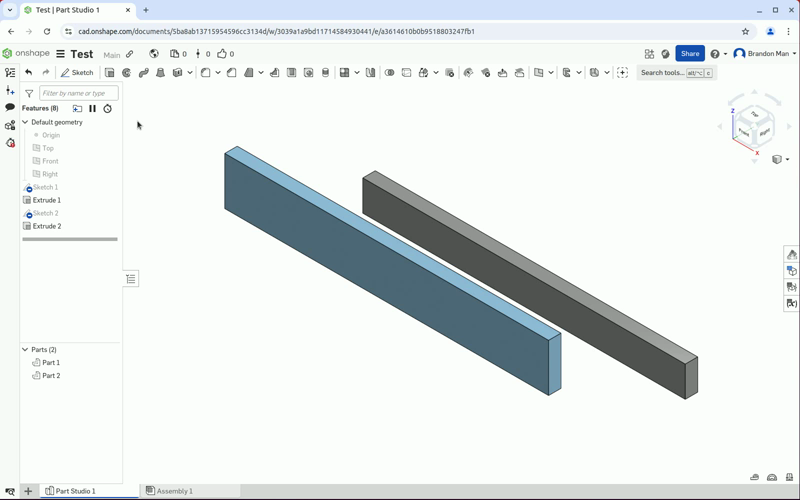
mouse_move(73, 189)
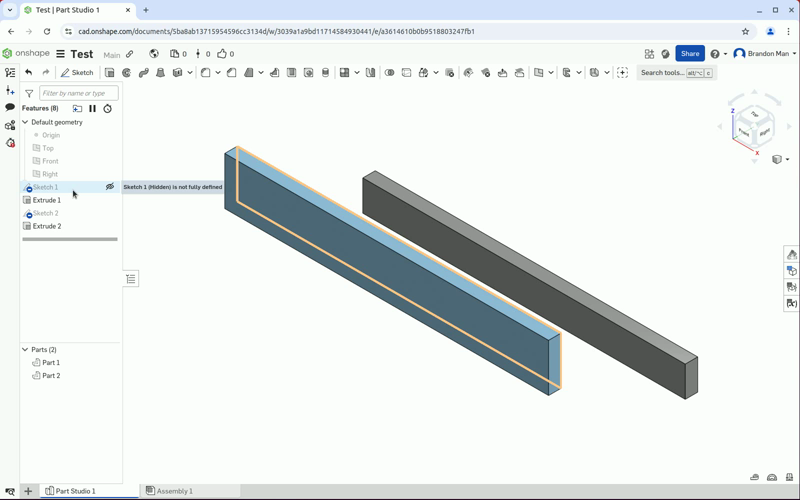
click(73, 189)